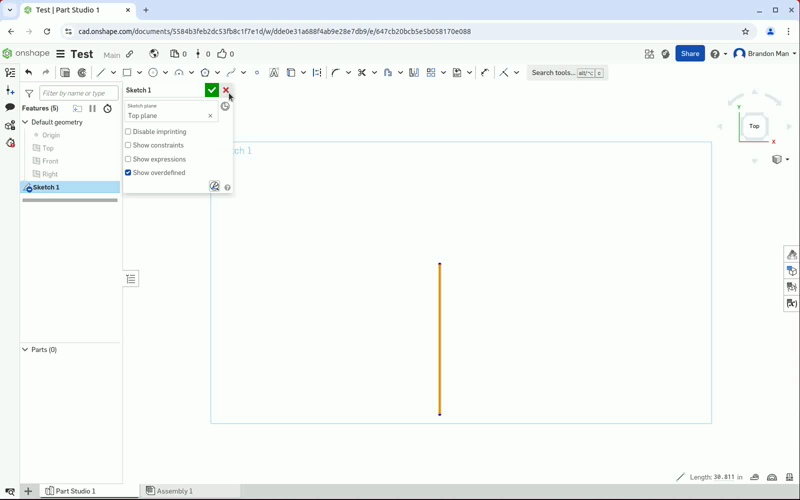
key(shift+h)
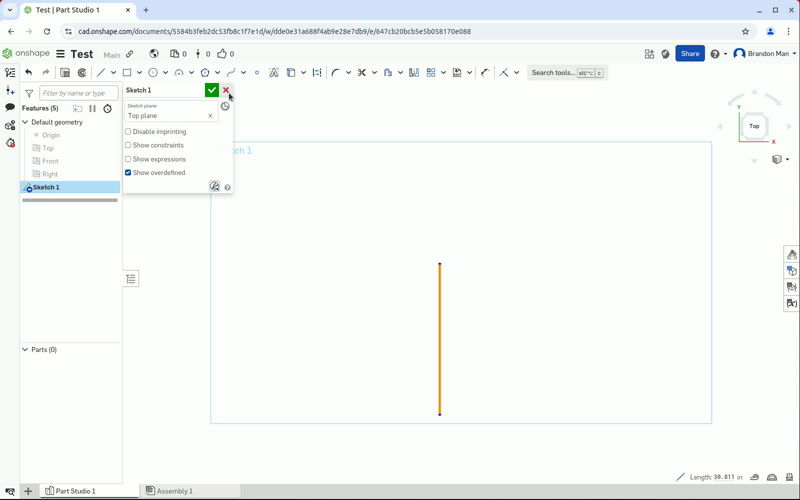
key(shift+s)
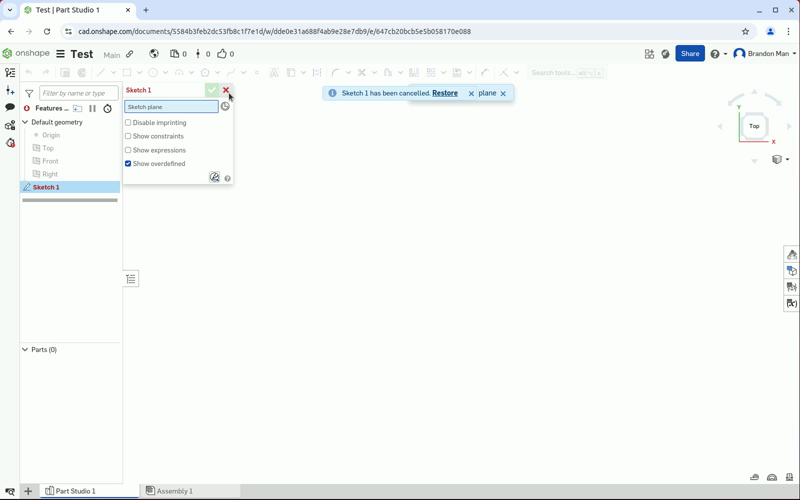
mouse_move(73, 150)
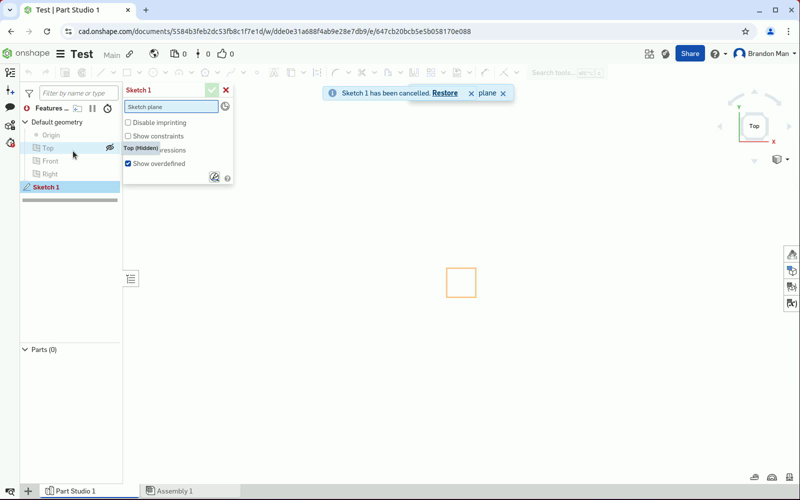
click(73, 150)
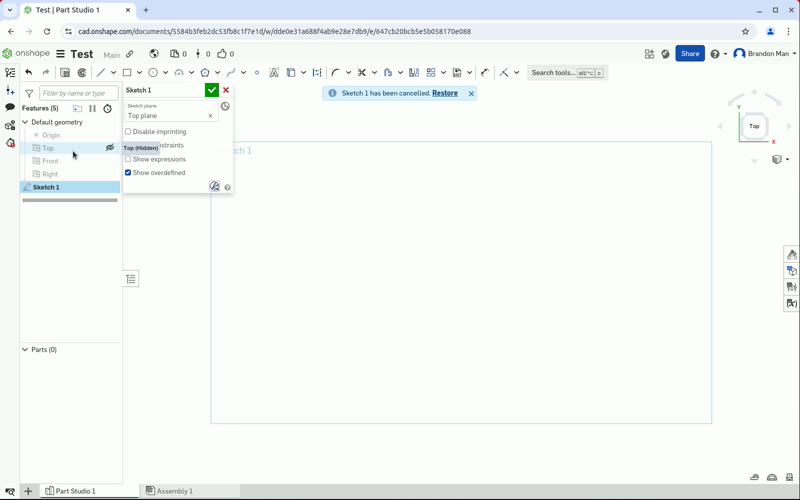
mouse_move(73, 352)
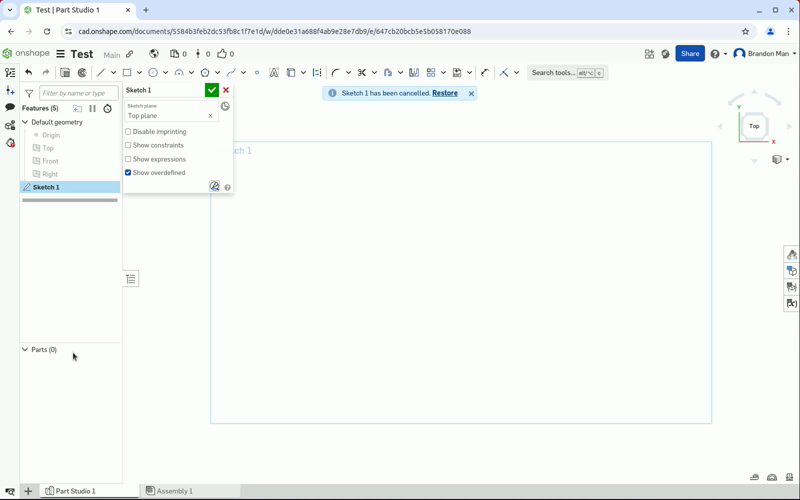
key(y)
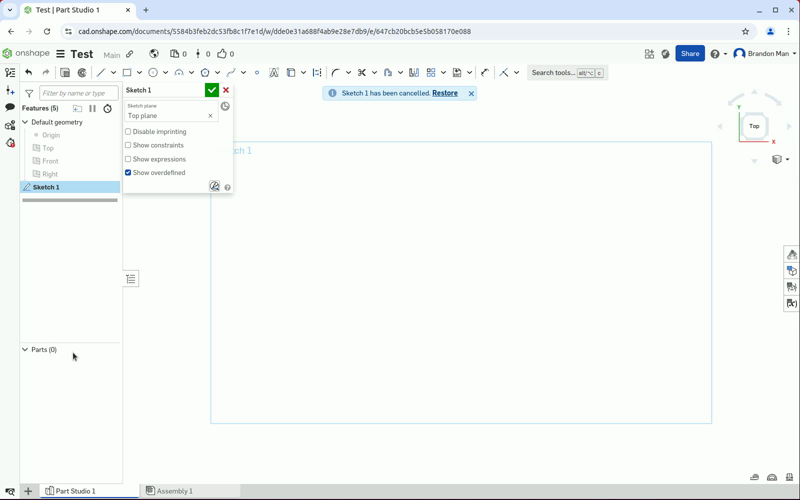
key(l)
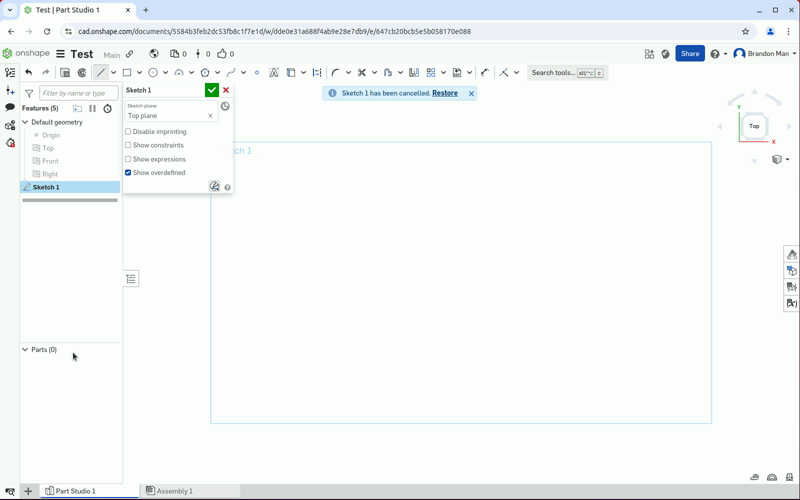
key_down(shift)
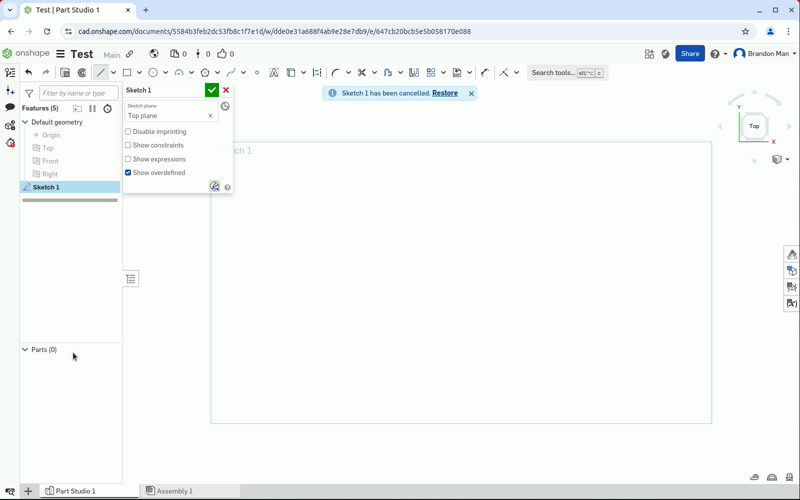
mouse_move(382, 361)
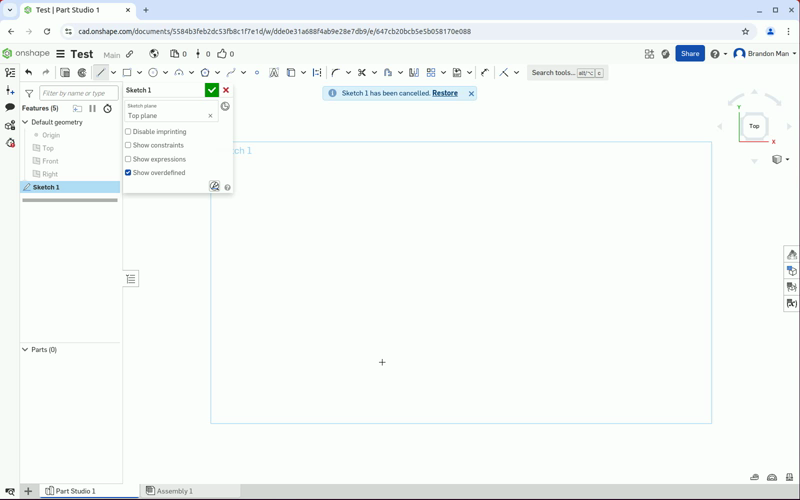
click(382, 361)
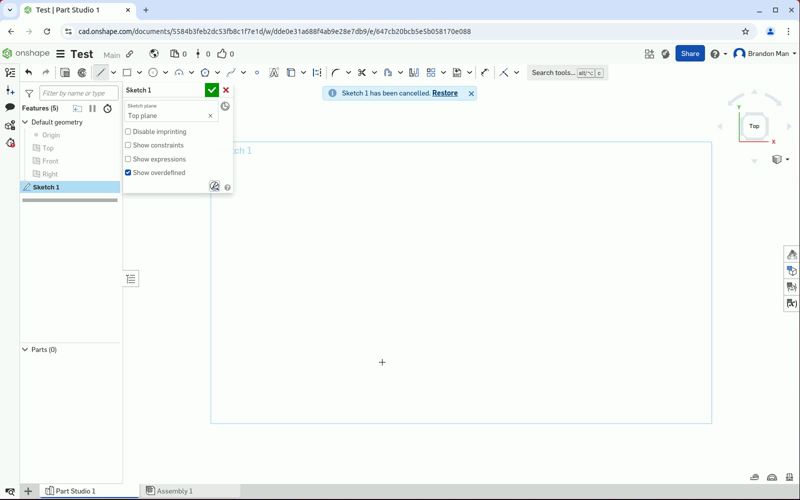
key_up(shift)
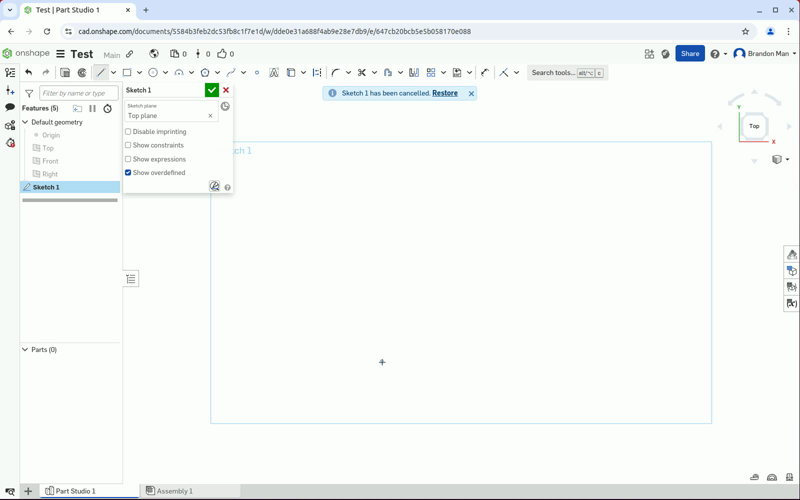
key_down(shift)
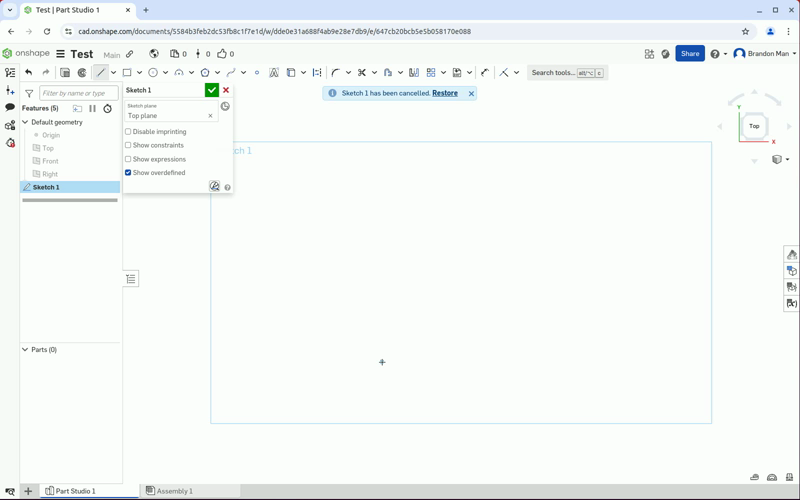
mouse_move(538, 361)
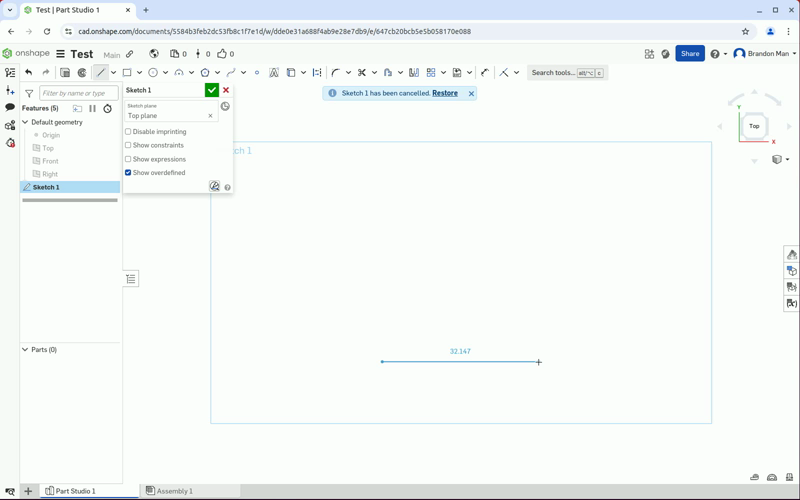
click(538, 361)
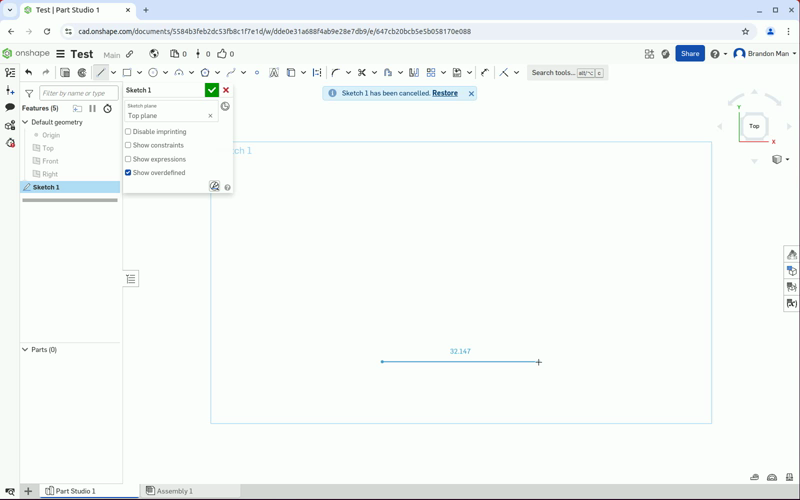
key_up(shift)
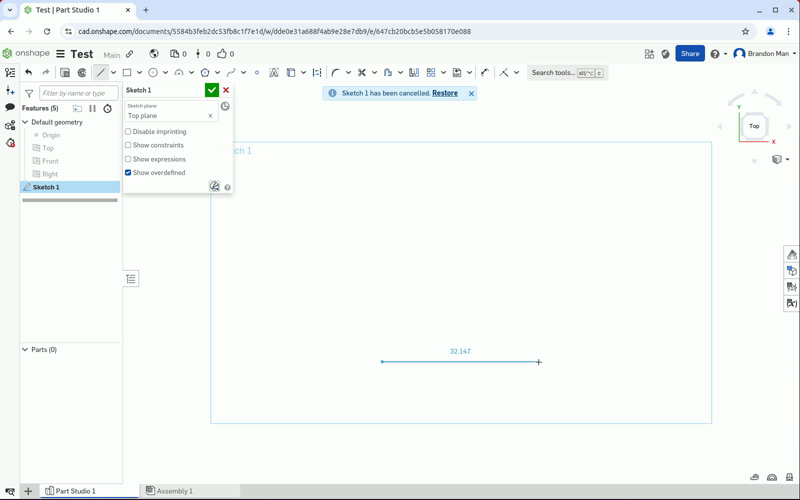
key_down(shift)
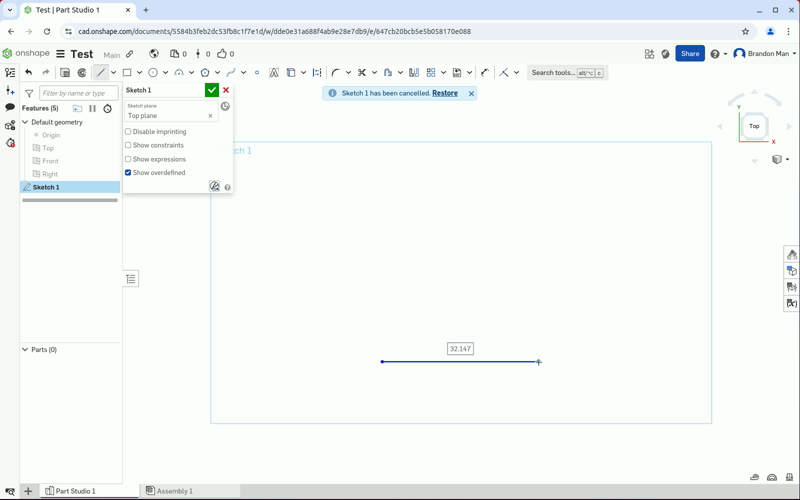
mouse_move(538, 204)
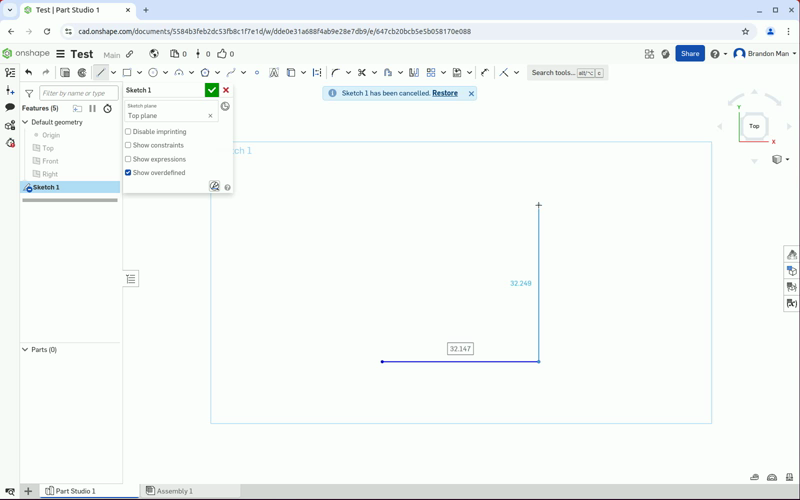
click(538, 204)
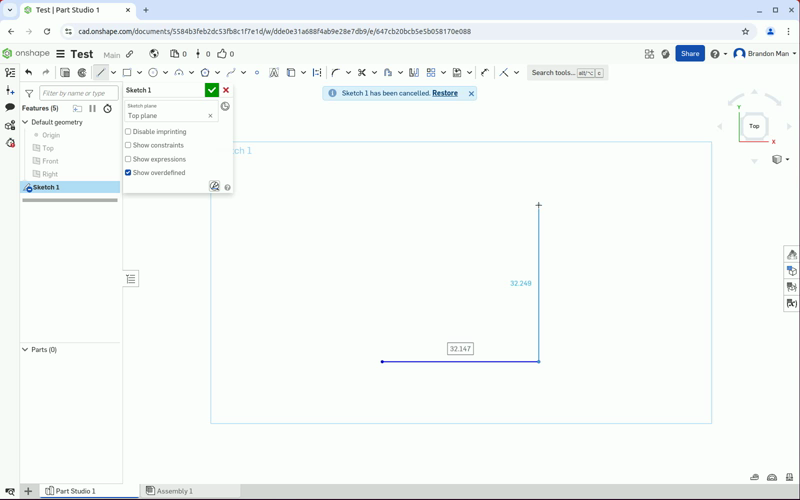
key_up(shift)
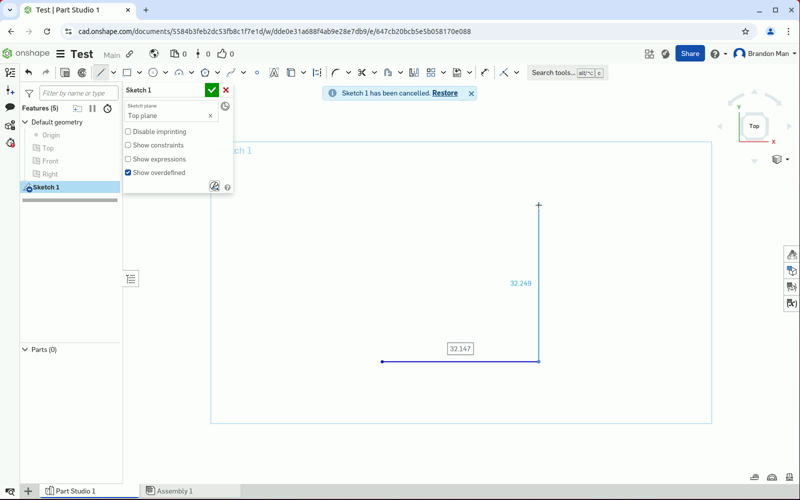
key_down(shift)
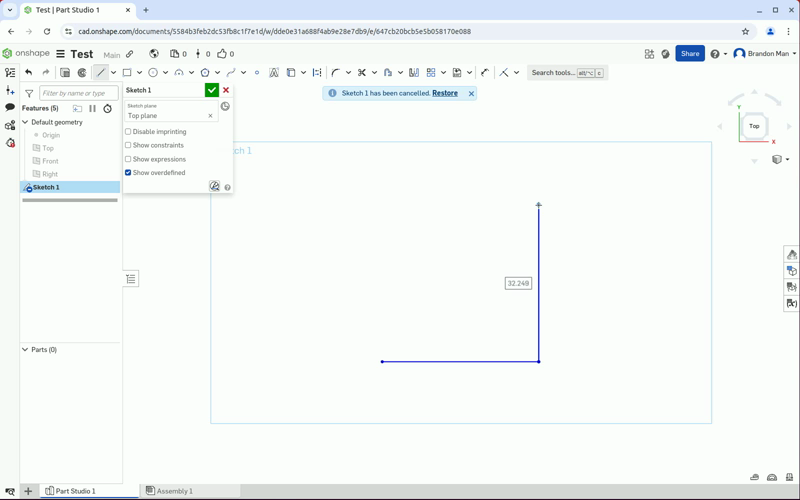
mouse_move(382, 204)
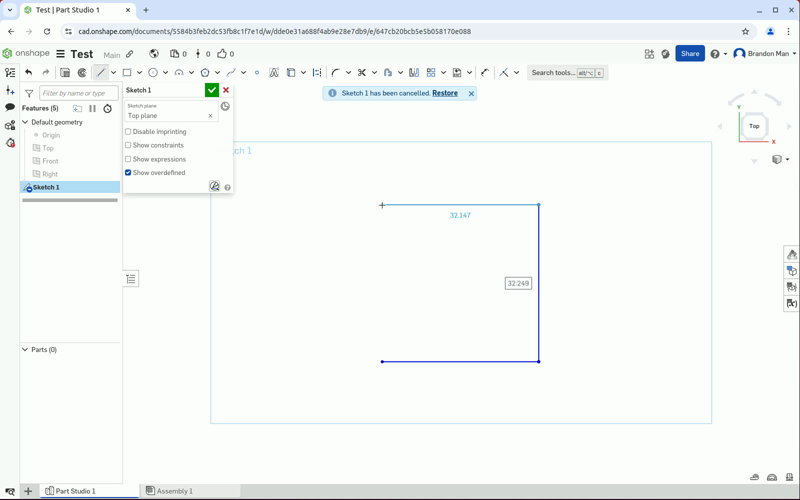
click(382, 204)
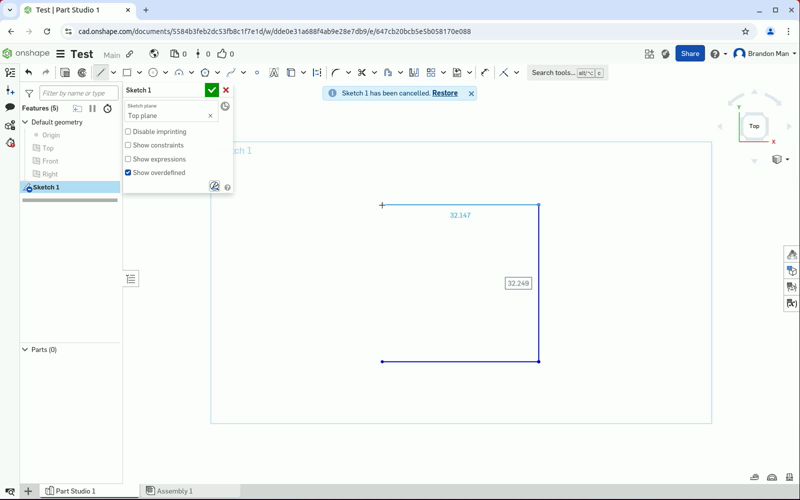
key_up(shift)
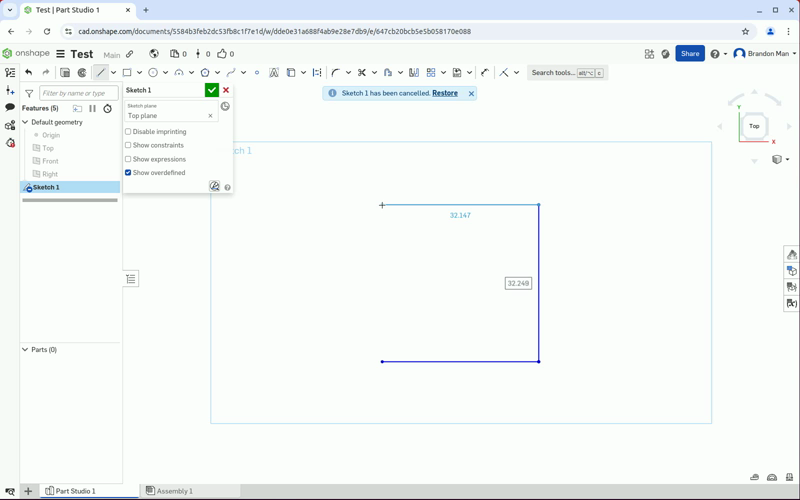
key_down(shift)
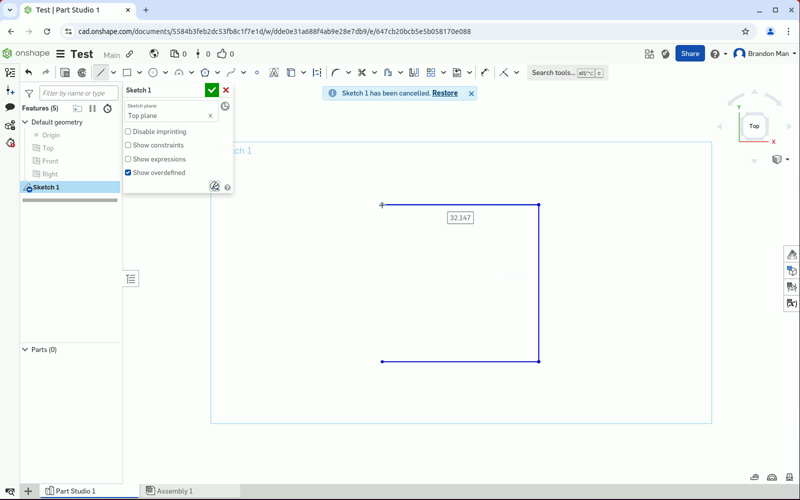
mouse_move(382, 361)
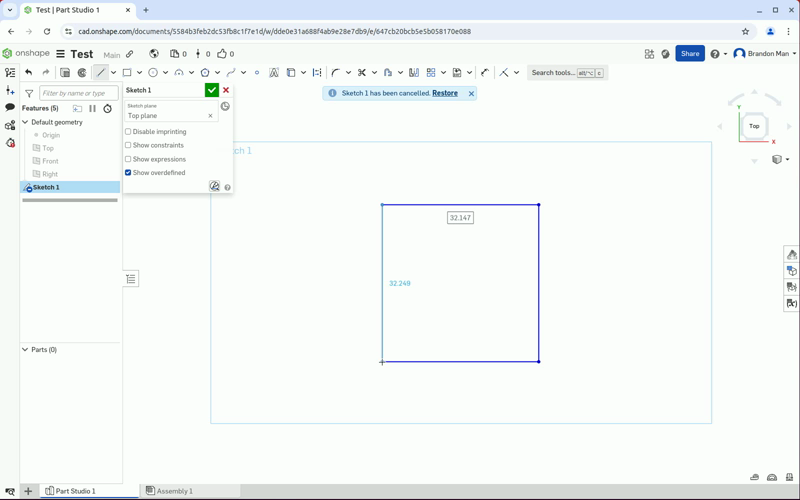
key_up(shift)
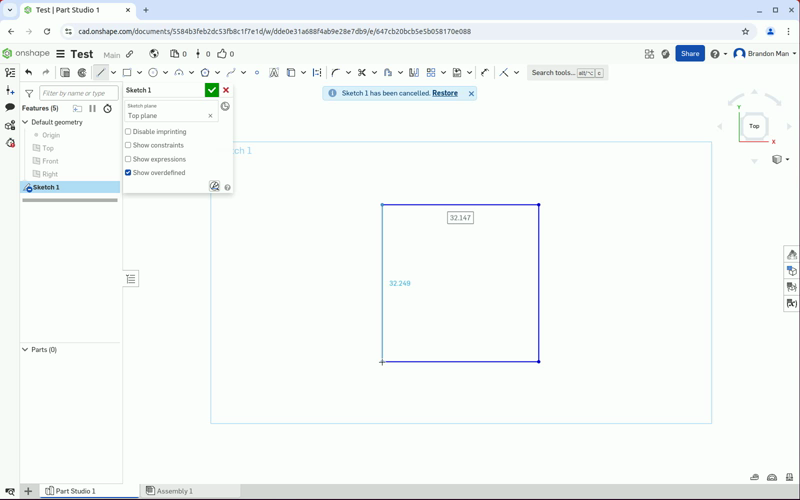
click(382, 361)
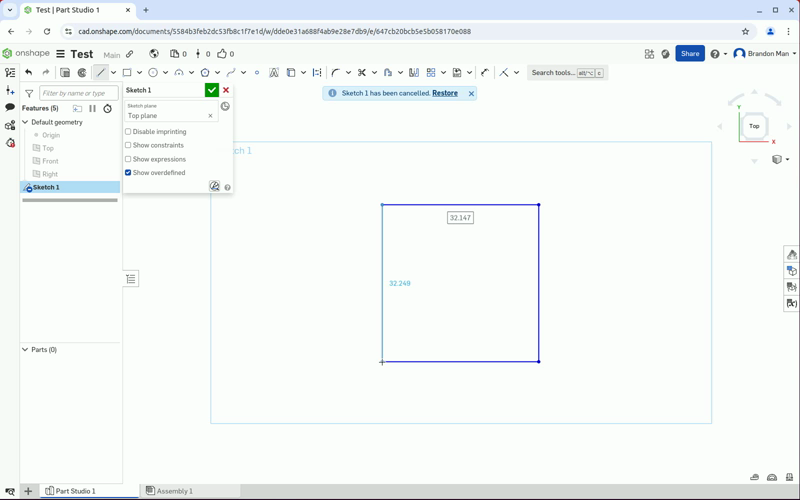
key(esc)
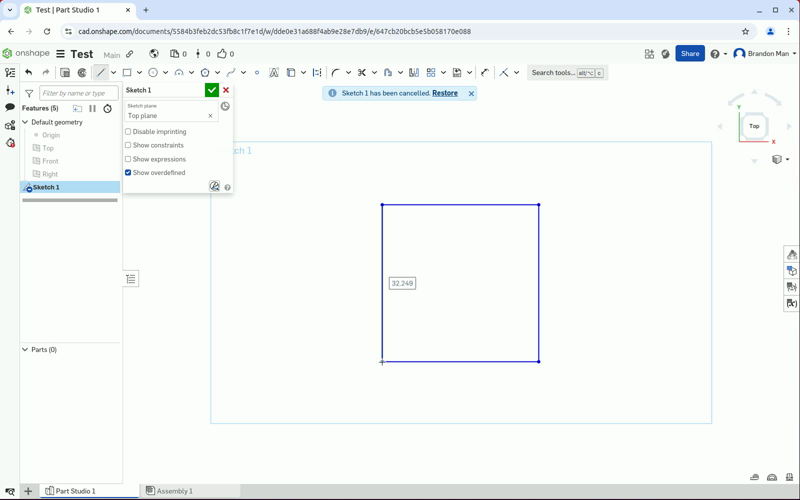
mouse_move(433, 245)
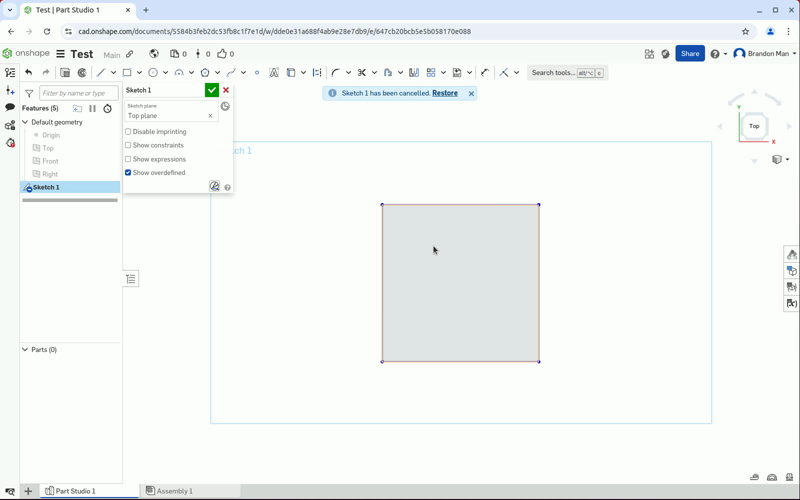
click(433, 245)
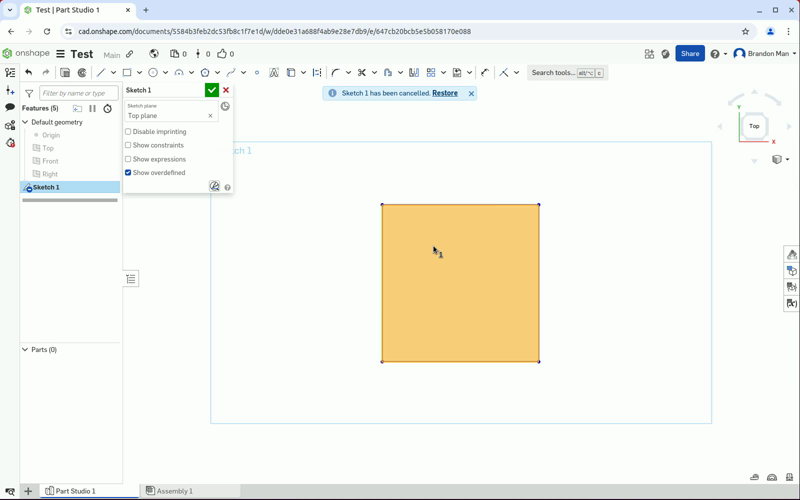
mouse_move(73, 352)
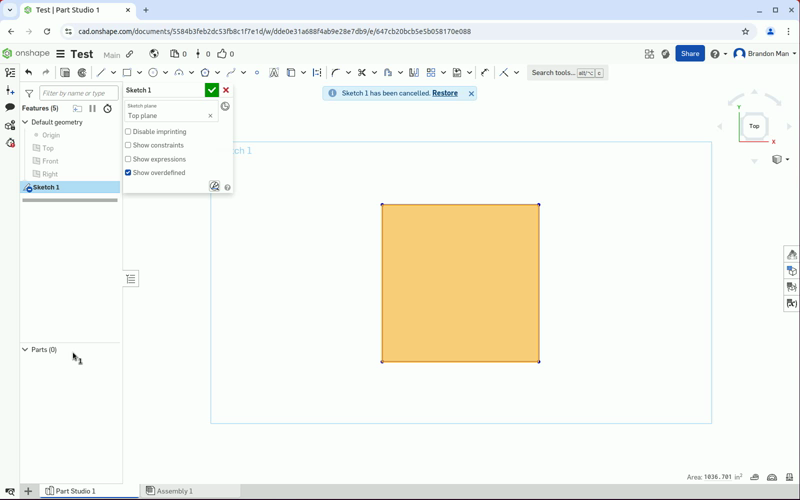
key(shift+y)
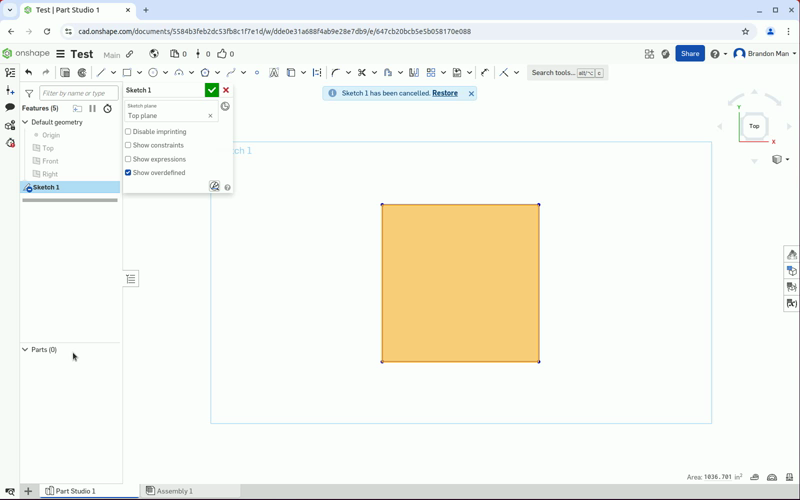
key(shift+e)
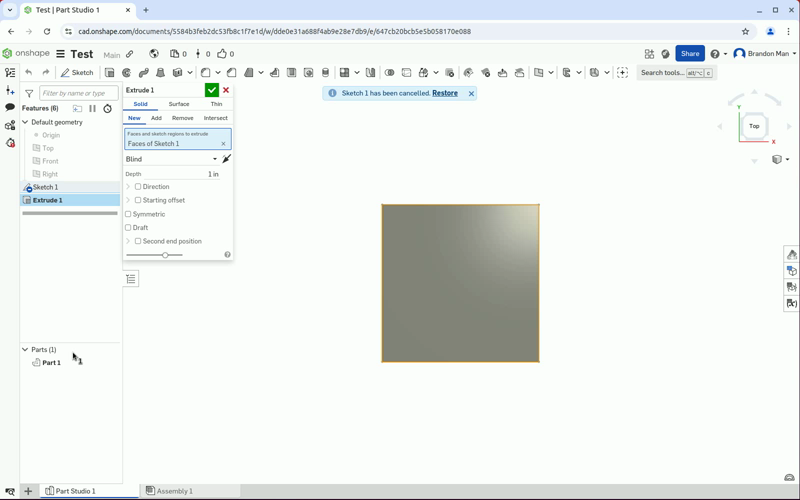
mouse_move(143, 106)
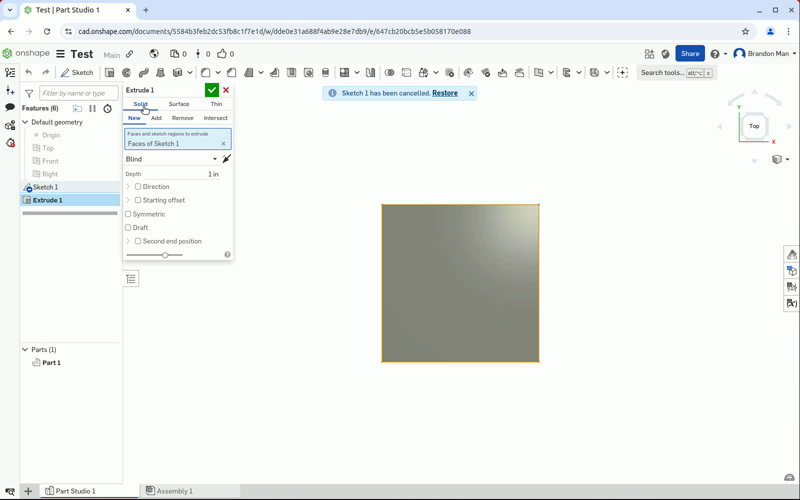
click(143, 106)
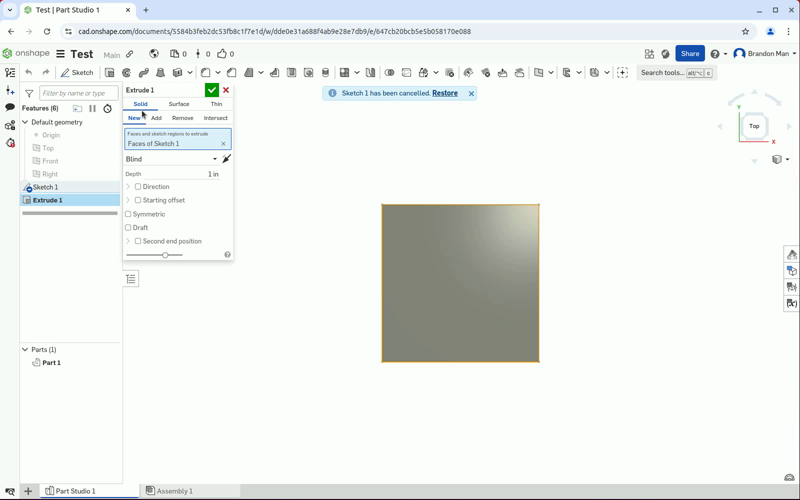
mouse_move(137, 120)
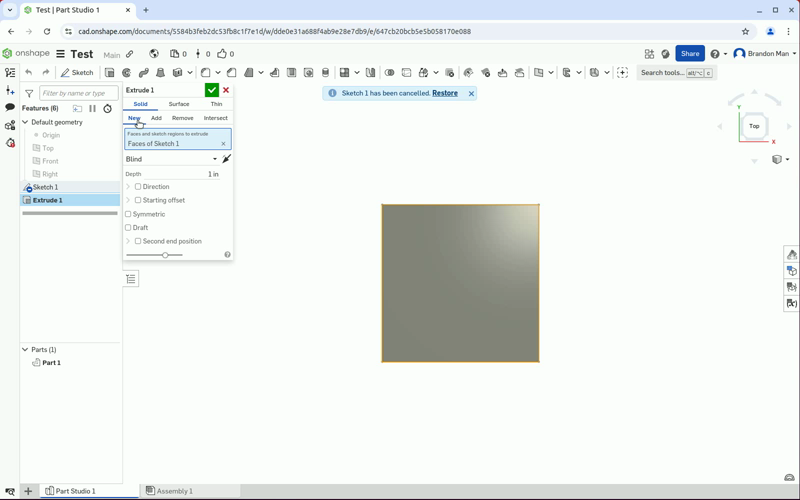
click(137, 120)
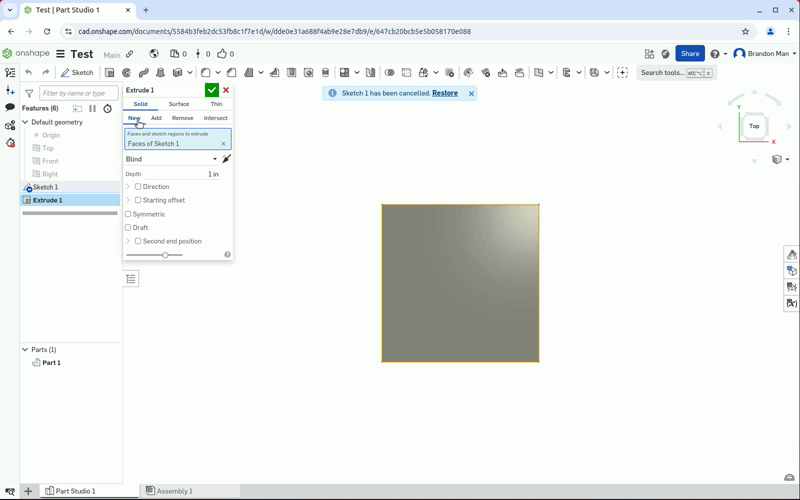
key(tab, 4)
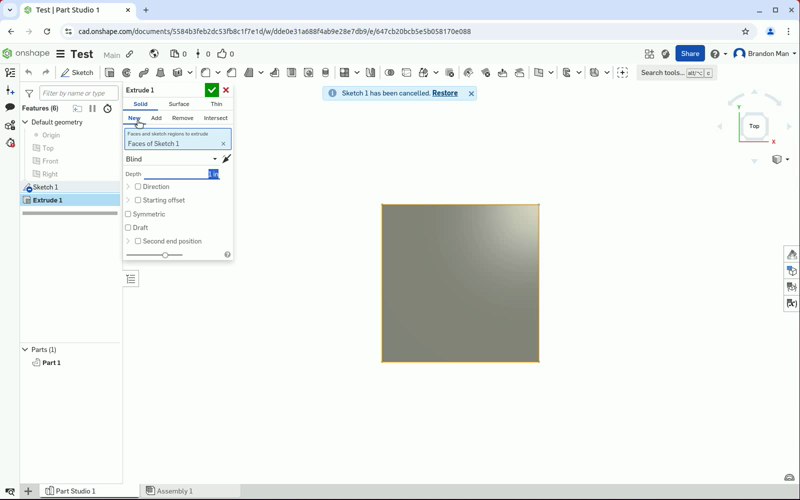
text(30.57)
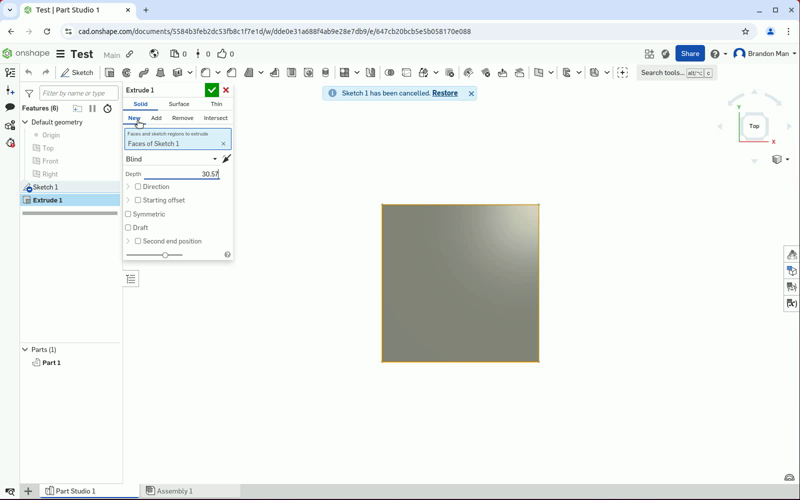
key(tab, 3)
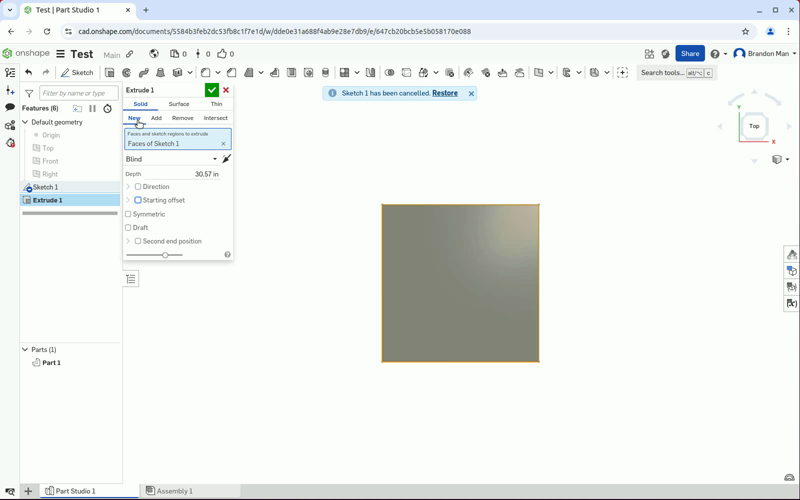
key(tab, 2)
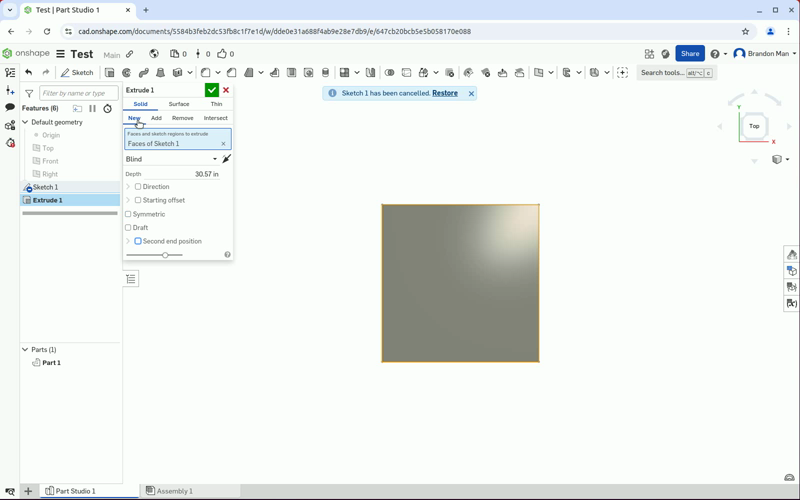
key(space)
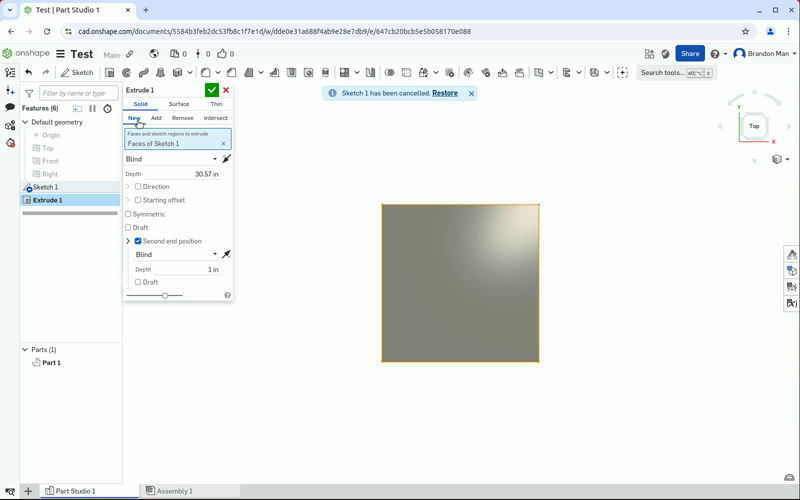
key(tab, 3)
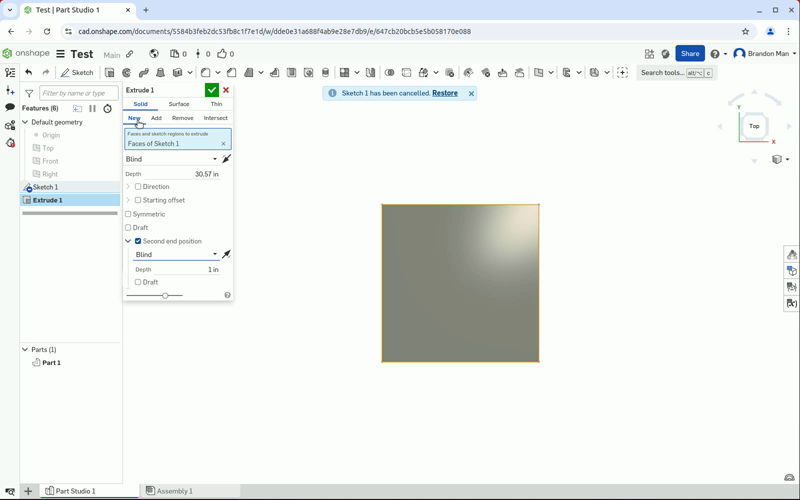
text(30.57)
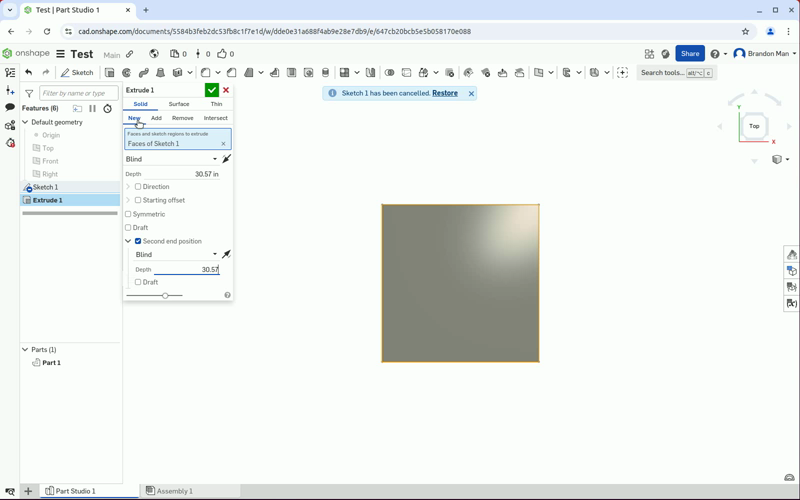
key(enter)
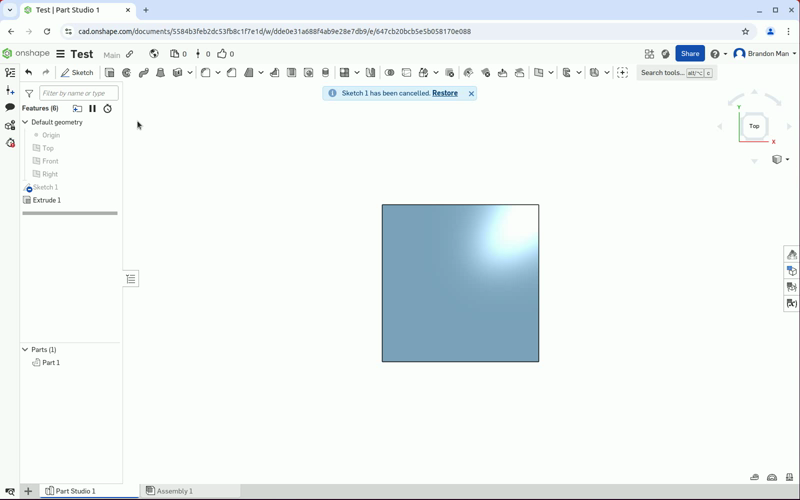
key(shift+h)
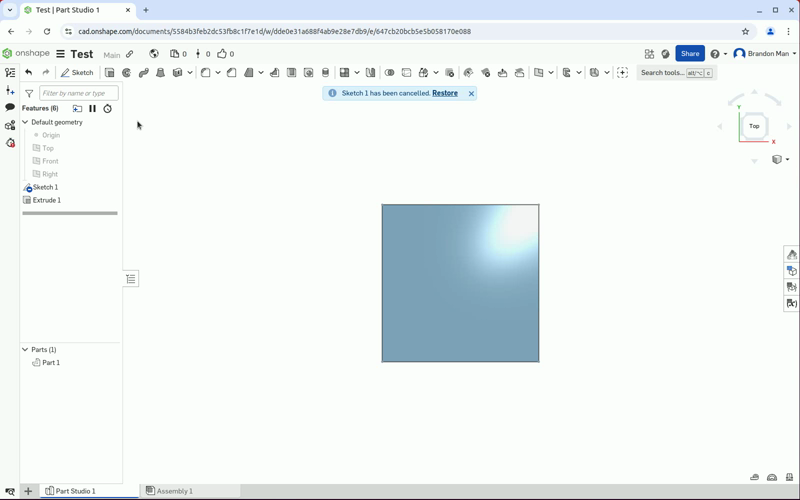
key(shift+h)
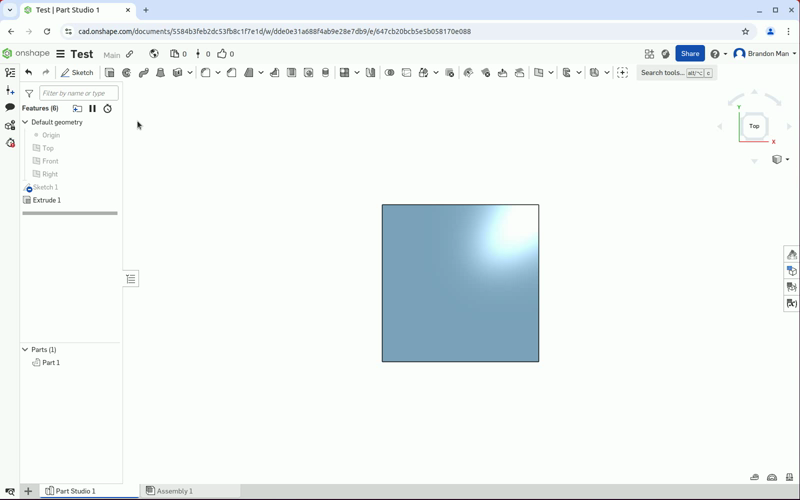
mouse_move(73, 189)
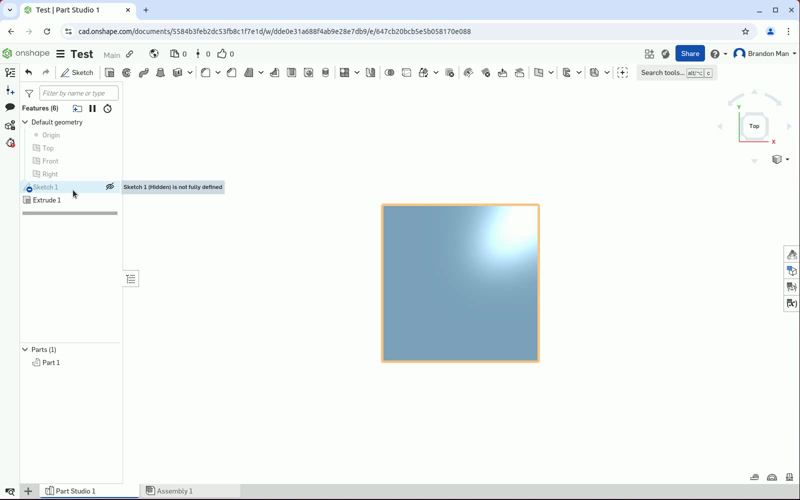
click(73, 189)
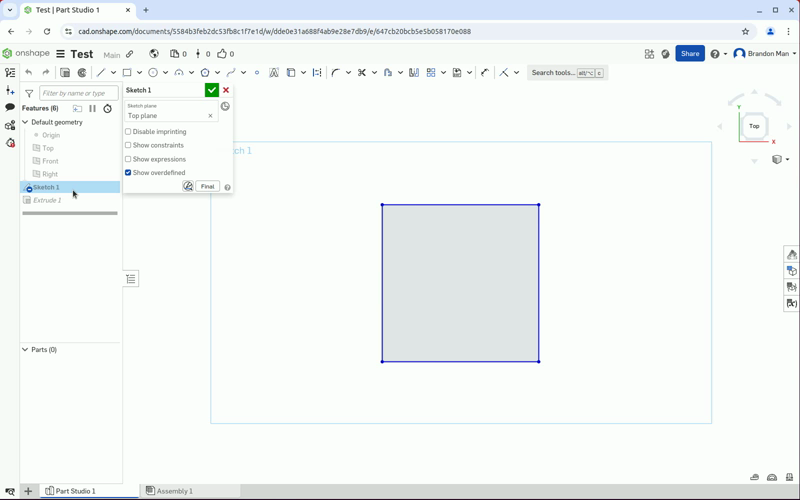
mouse_move(229, 92)
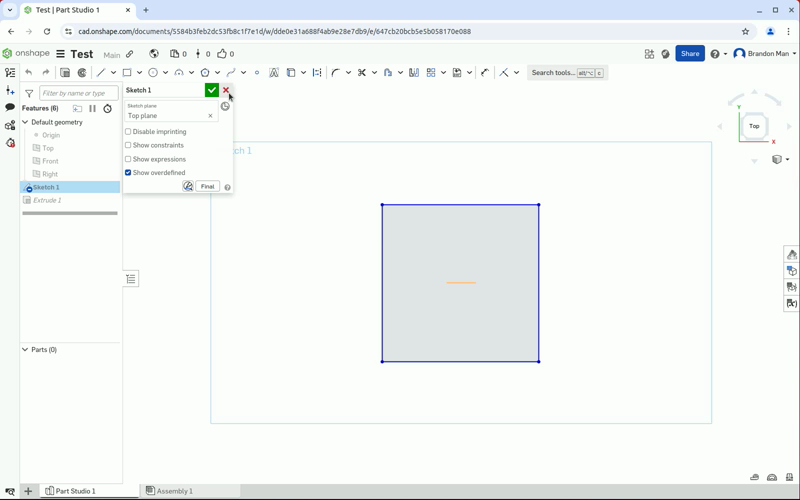
click(229, 92)
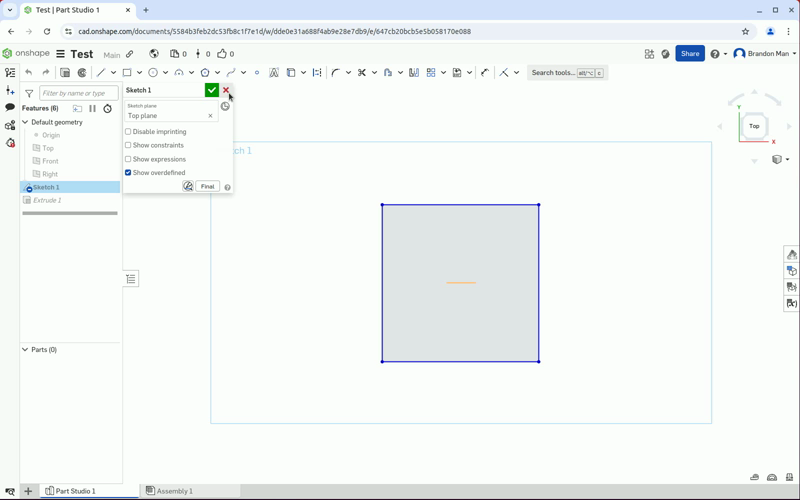
key(shift+s)
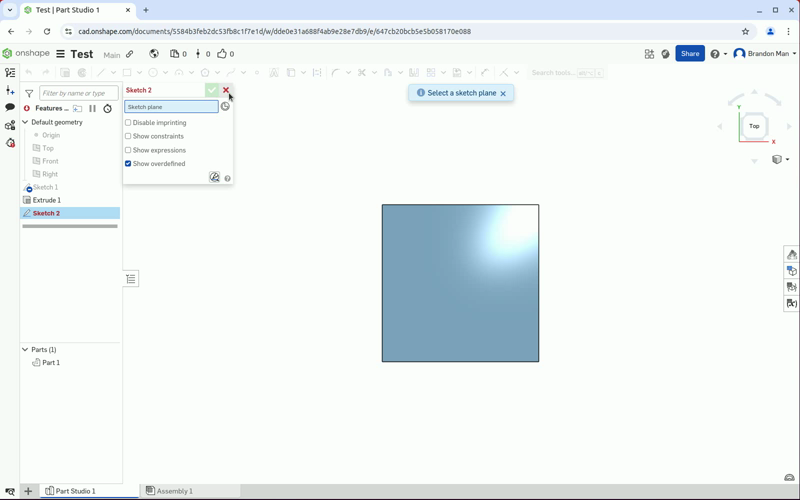
mouse_move(73, 150)
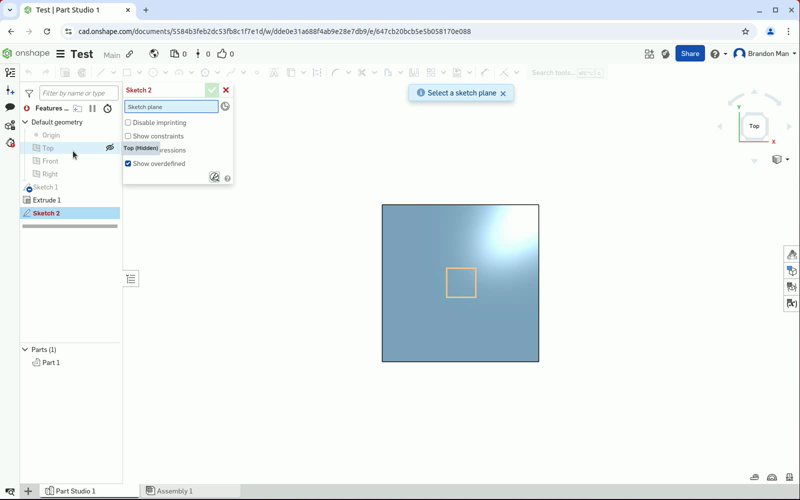
click(73, 150)
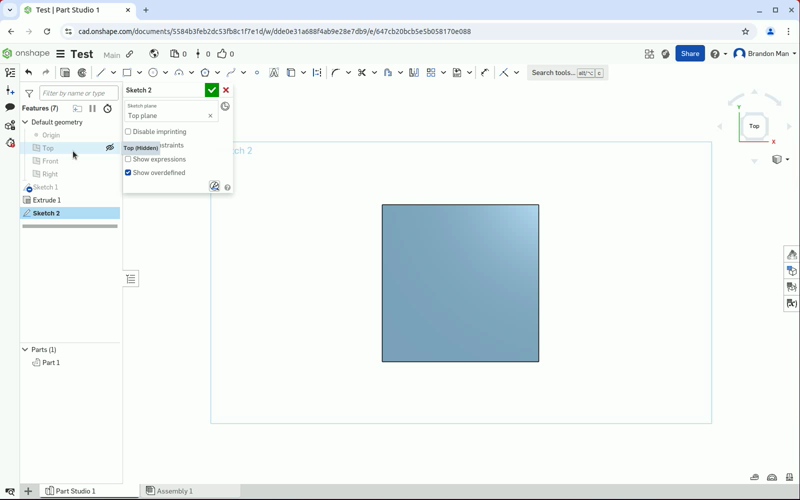
mouse_move(73, 352)
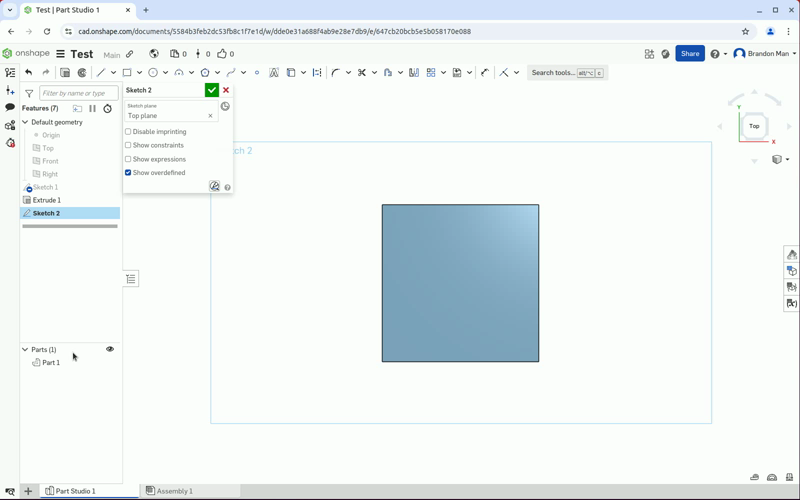
key(y)
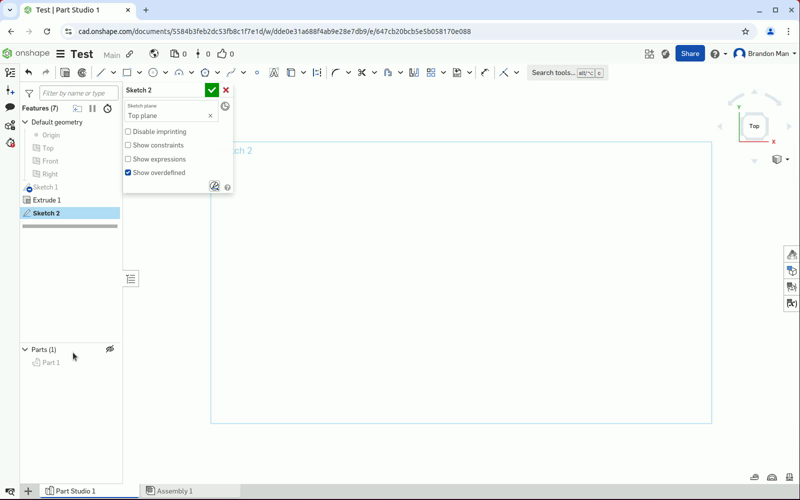
key(l)
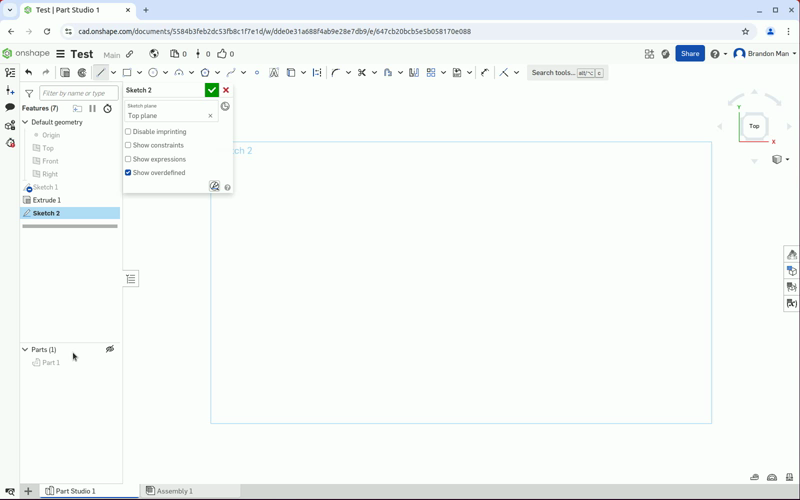
key_down(shift)
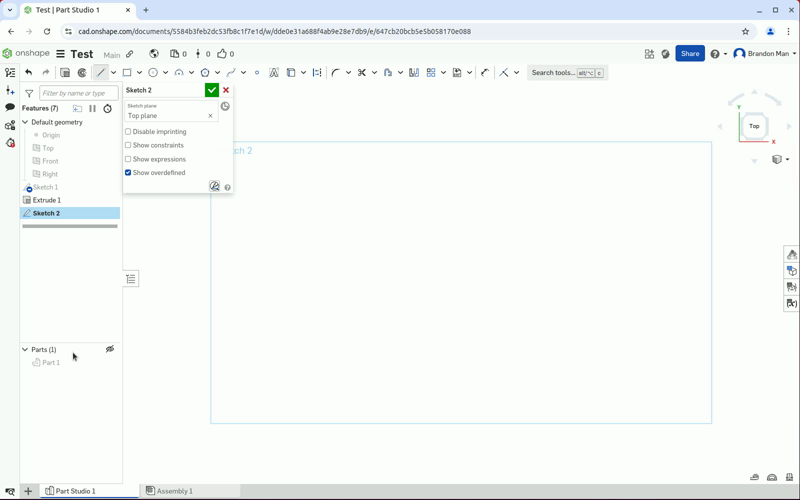
mouse_move(382, 361)
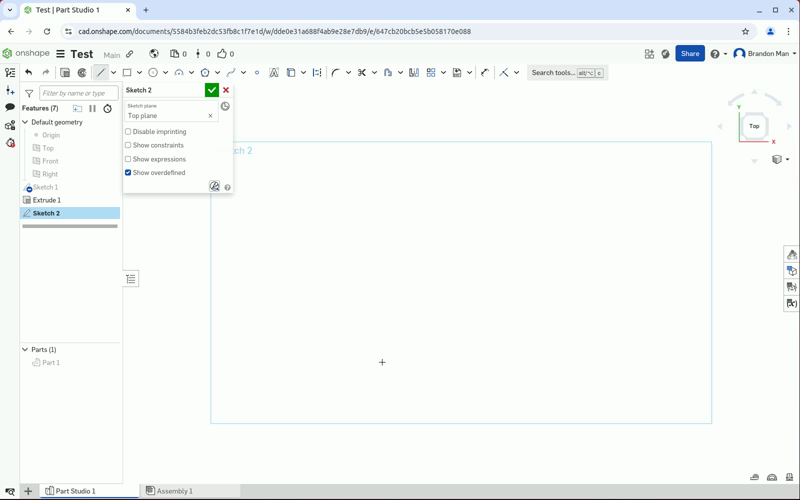
click(382, 361)
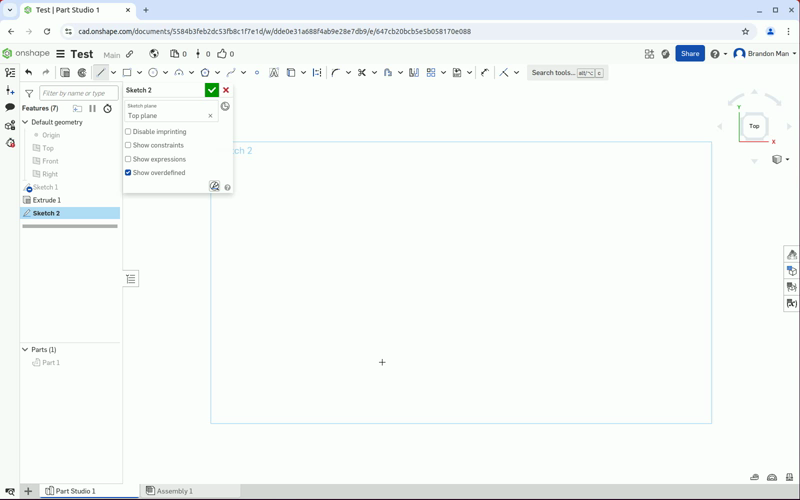
key_up(shift)
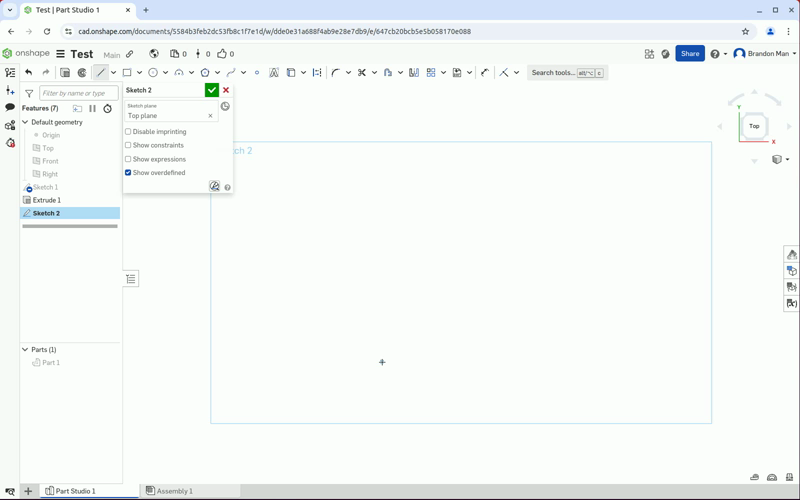
key_down(shift)
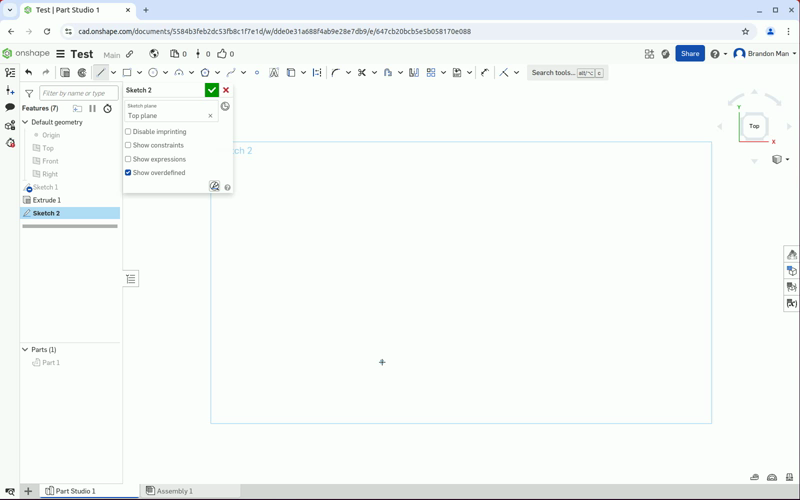
mouse_move(538, 361)
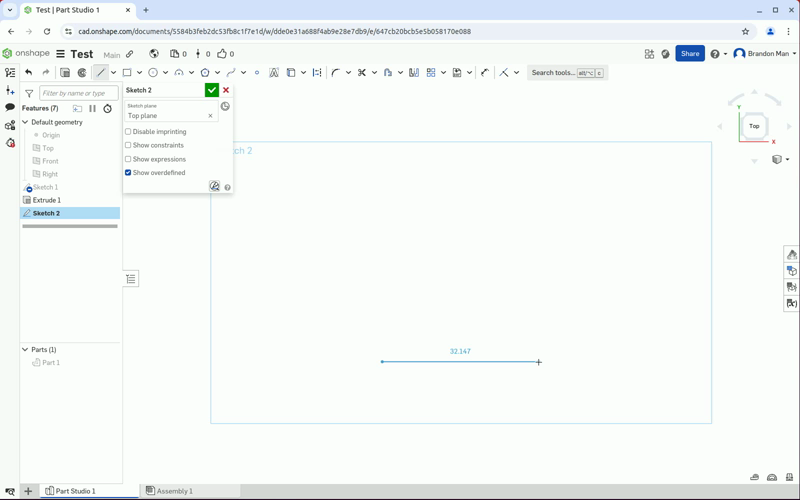
click(538, 361)
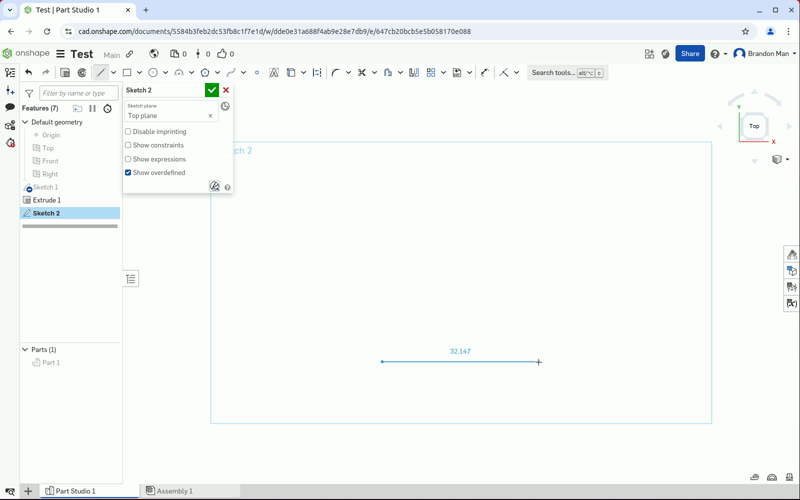
key_up(shift)
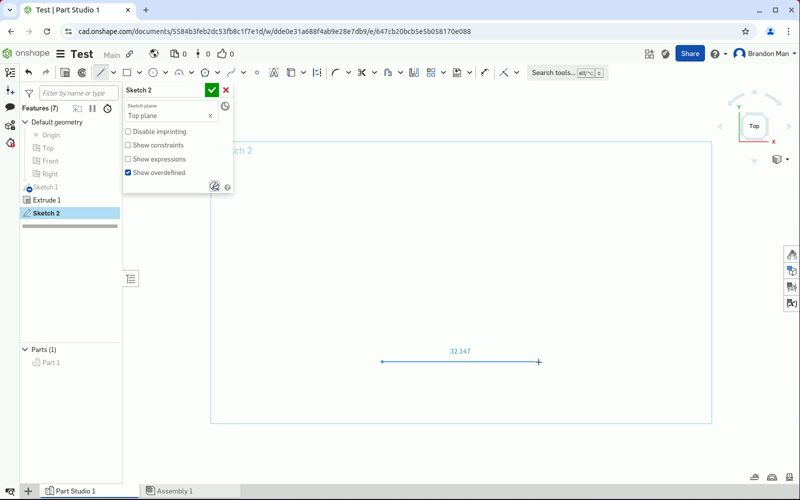
key_down(shift)
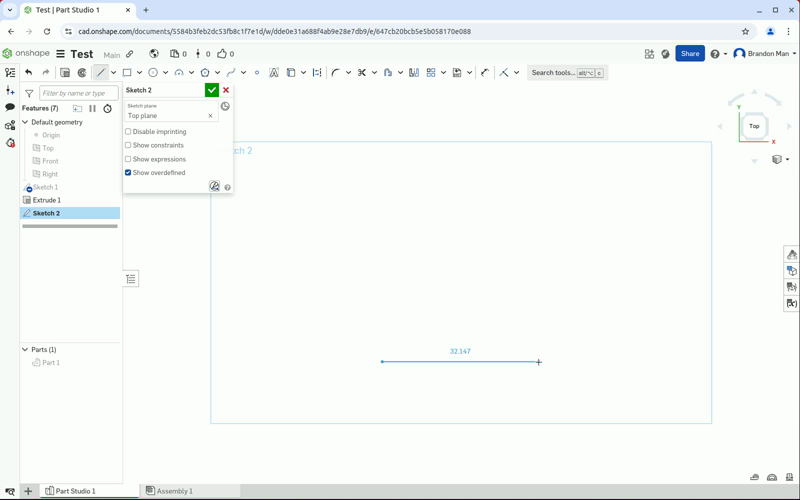
mouse_move(538, 204)
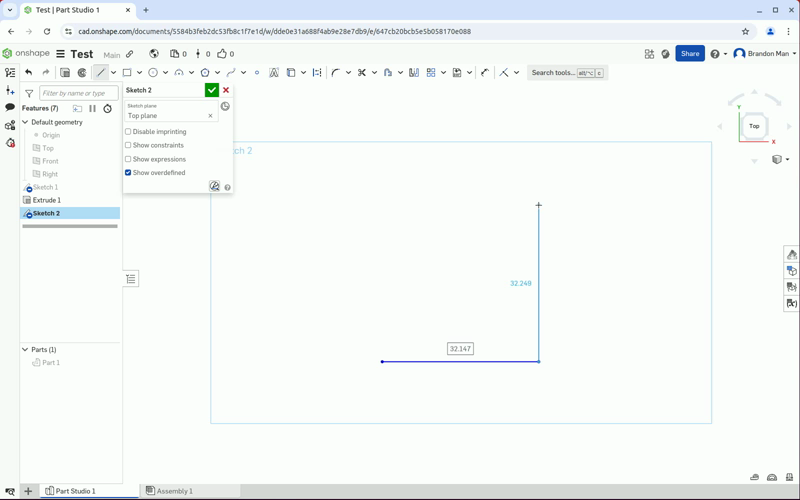
click(538, 204)
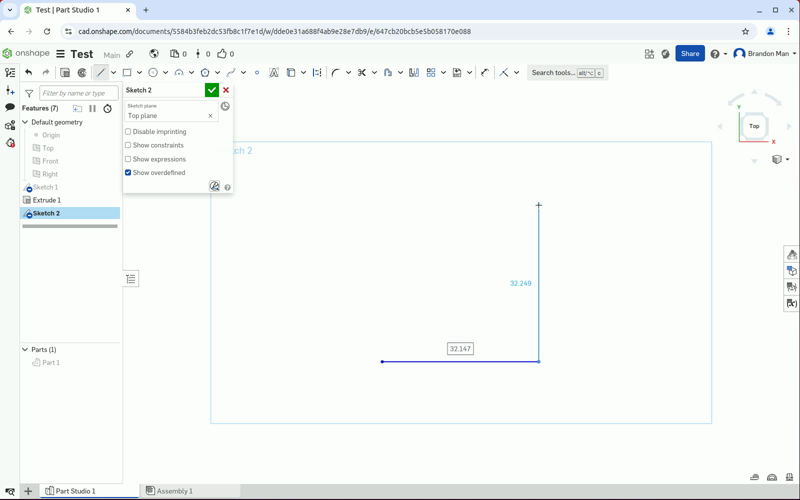
key_up(shift)
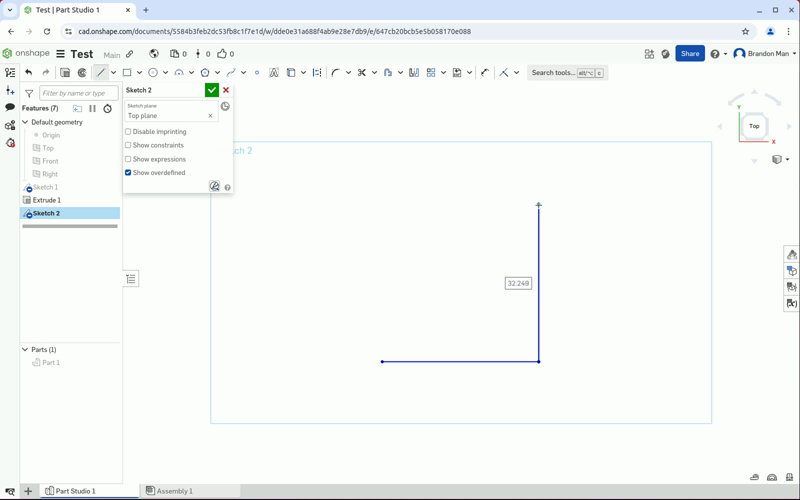
key_down(shift)
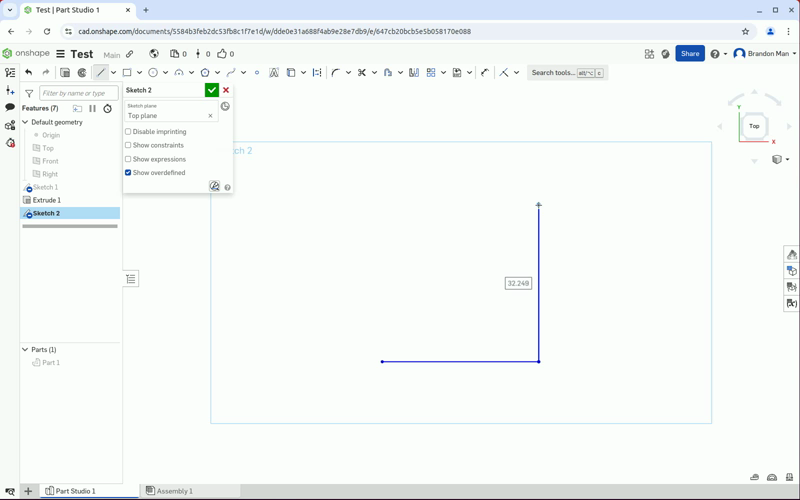
mouse_move(382, 204)
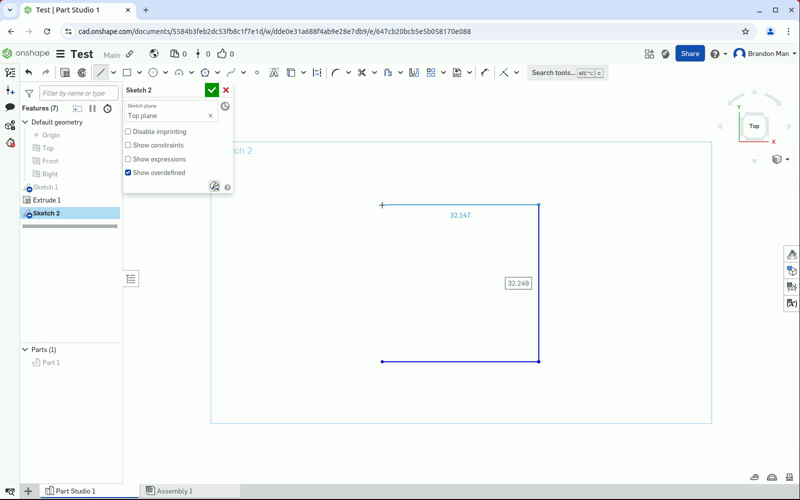
click(382, 204)
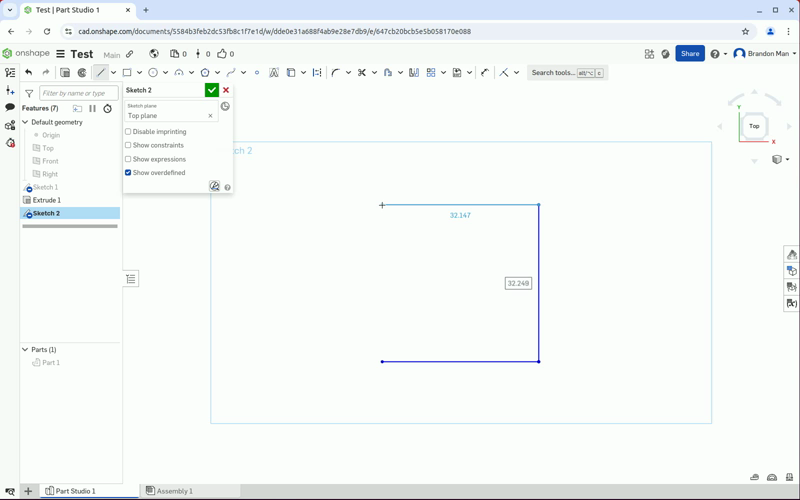
key_up(shift)
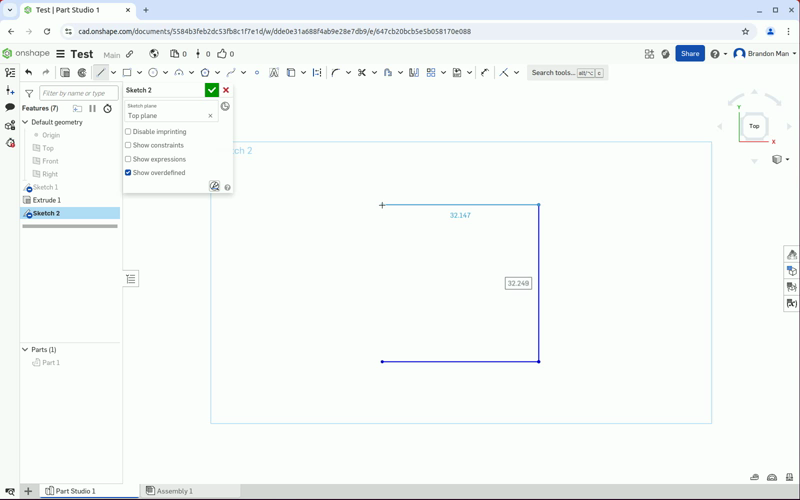
key_down(shift)
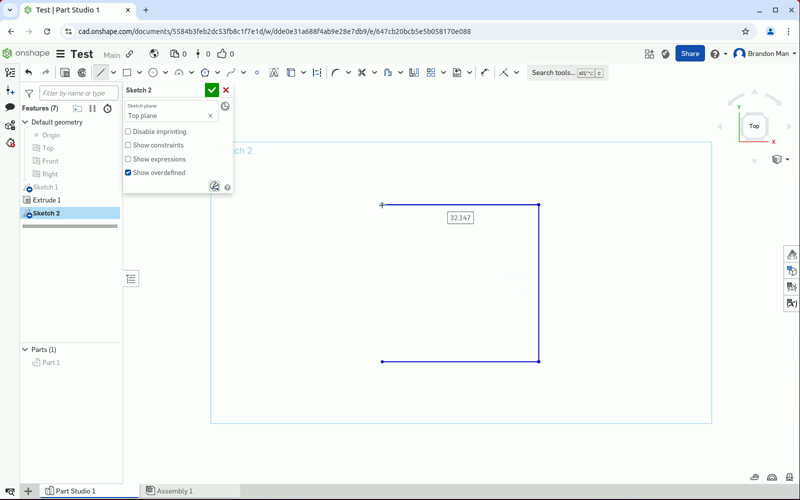
mouse_move(382, 361)
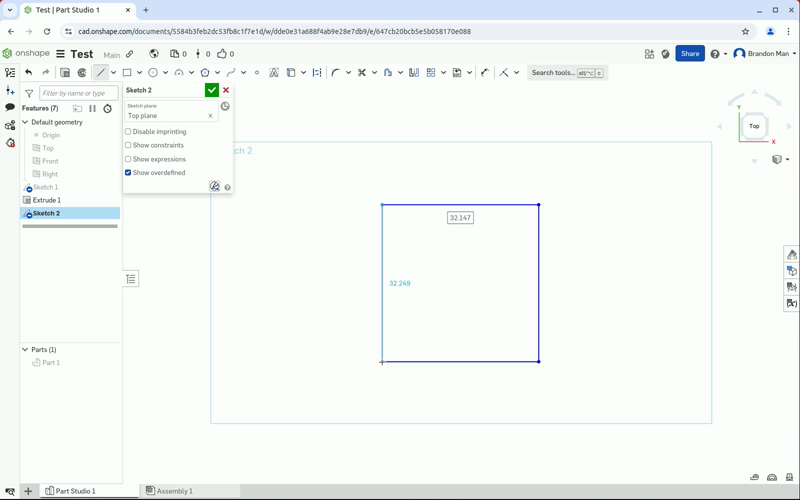
key_up(shift)
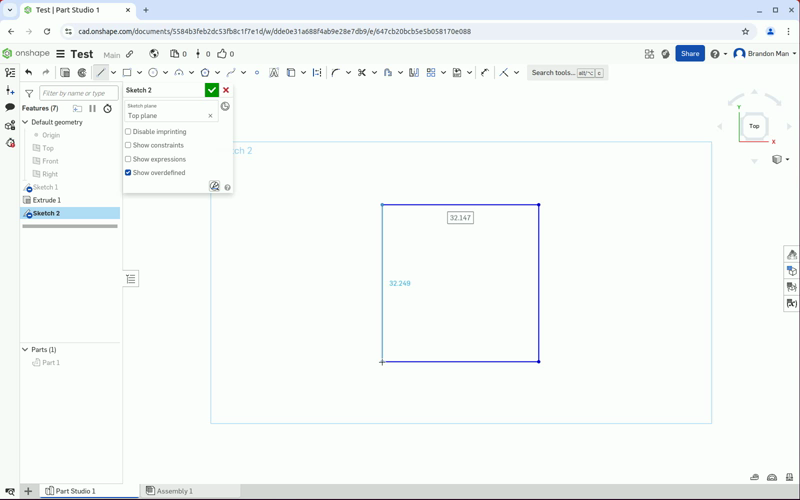
click(382, 361)
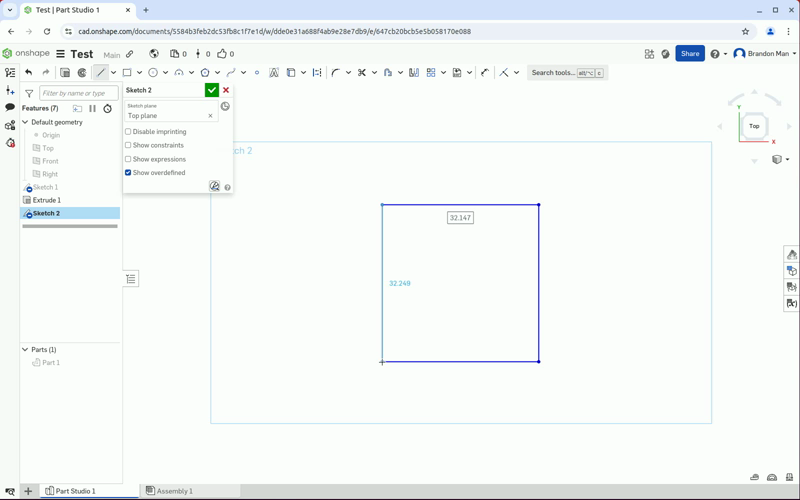
key(esc)
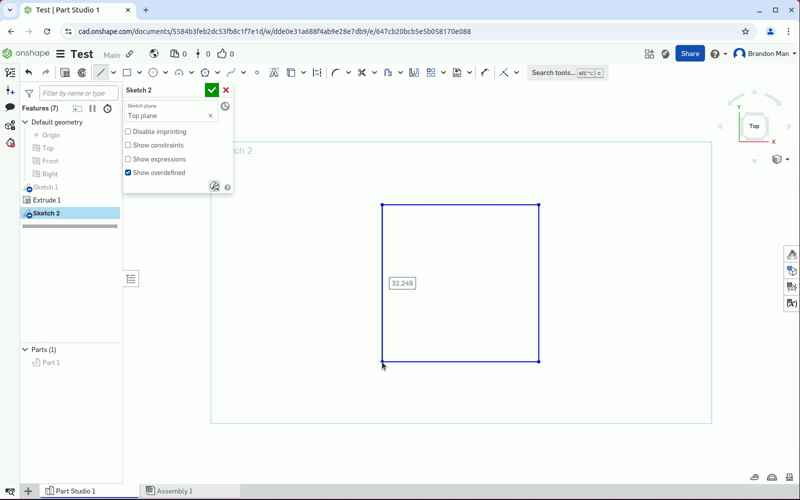
mouse_move(441, 266)
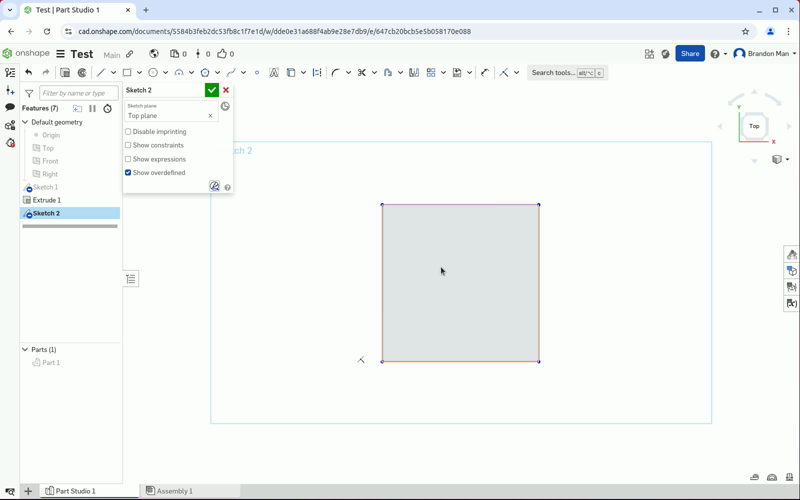
click(441, 266)
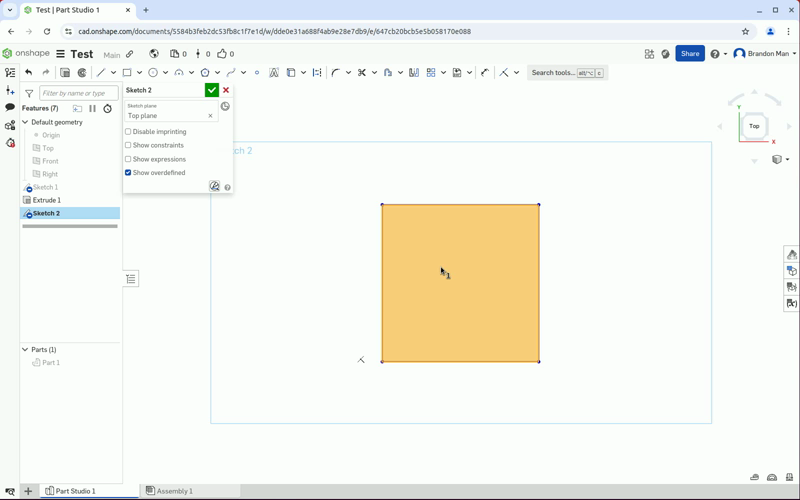
mouse_move(73, 352)
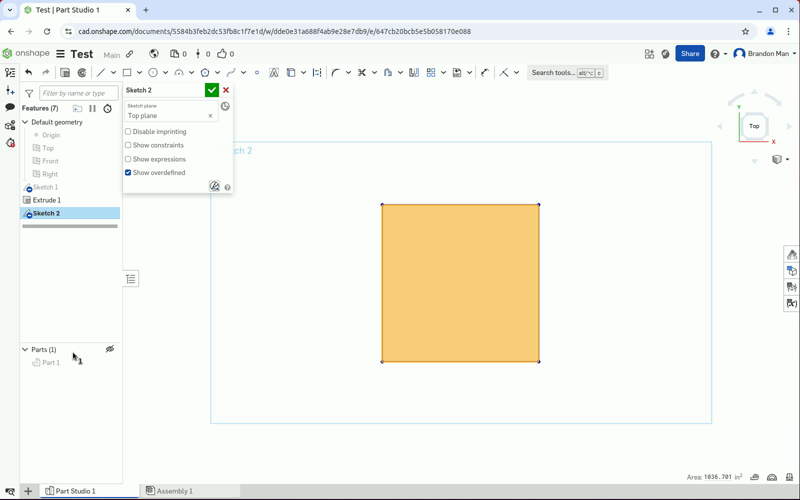
key(shift+y)
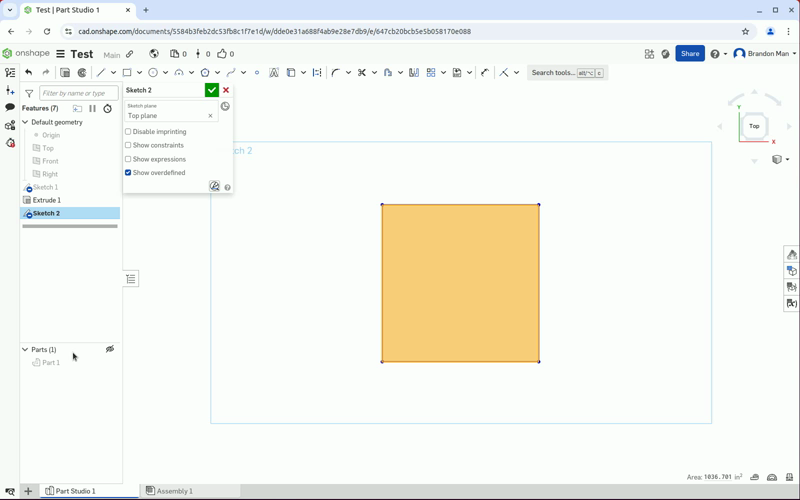
key(shift+e)
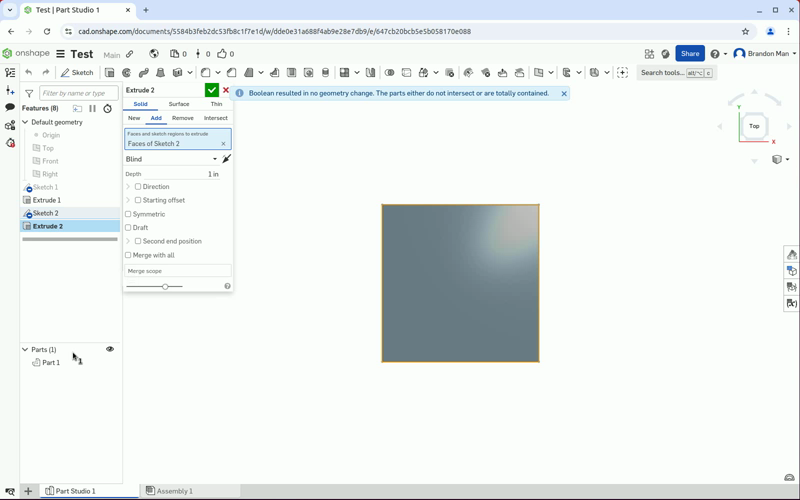
mouse_move(143, 106)
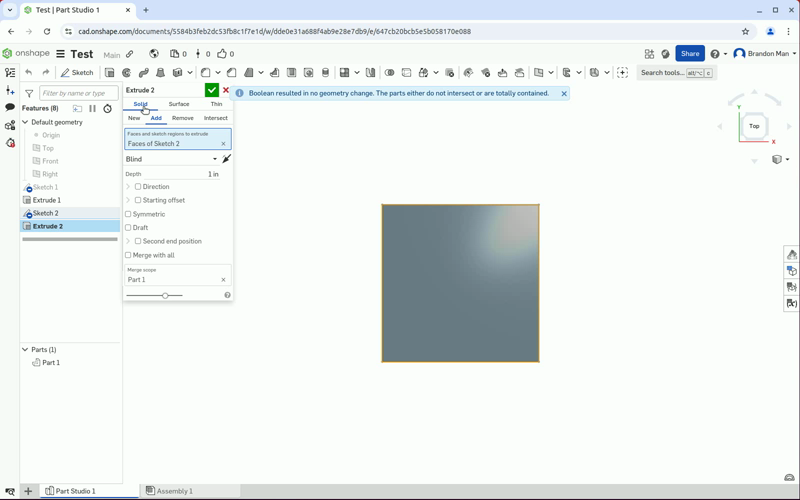
click(143, 106)
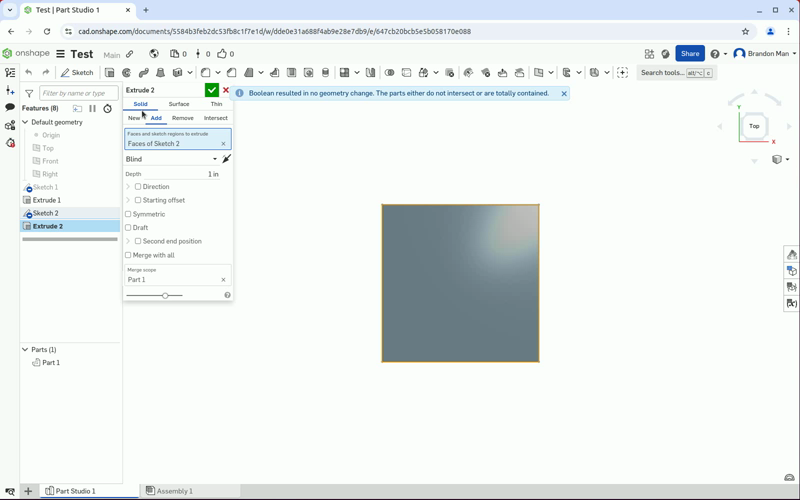
mouse_move(137, 120)
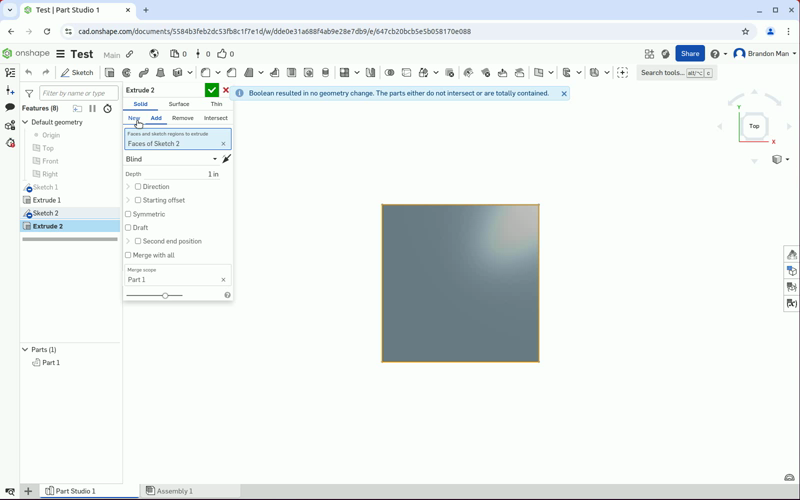
click(137, 120)
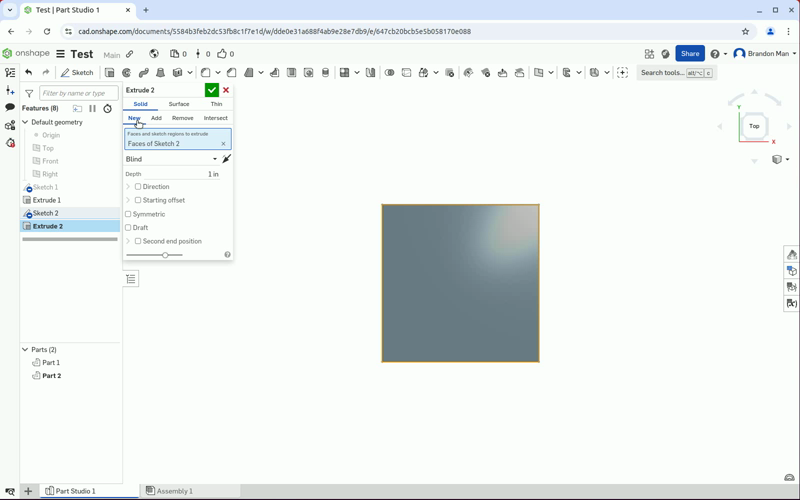
key(tab, 4)
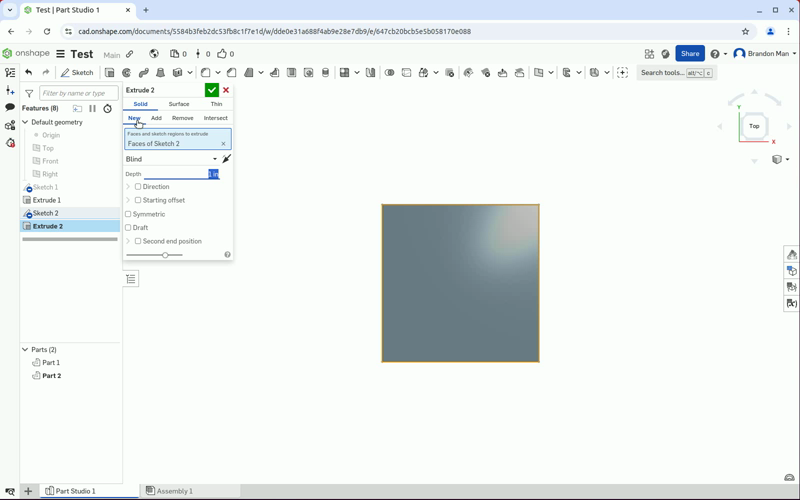
text(30.57)
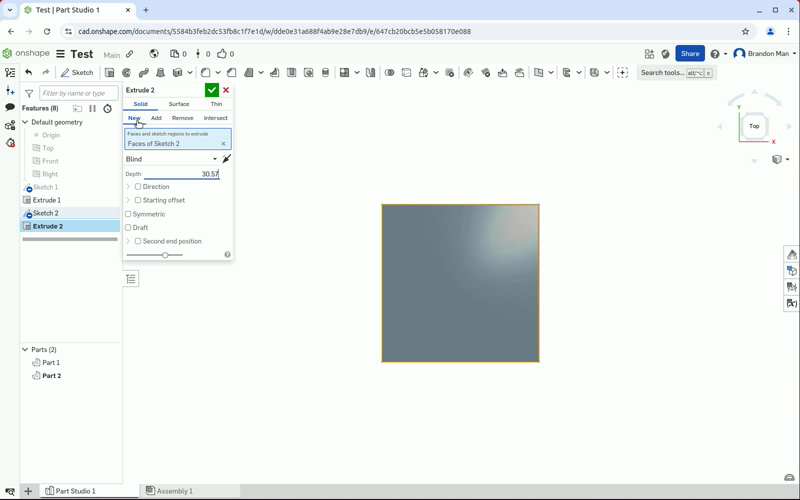
key(tab, 3)
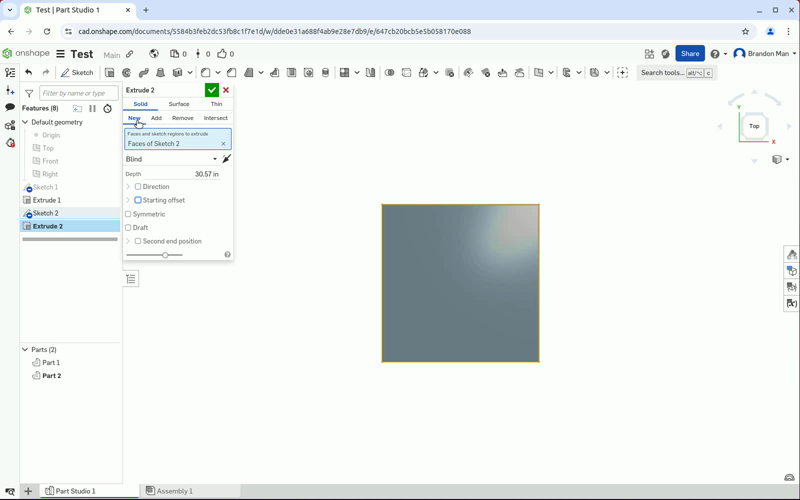
key(tab, 2)
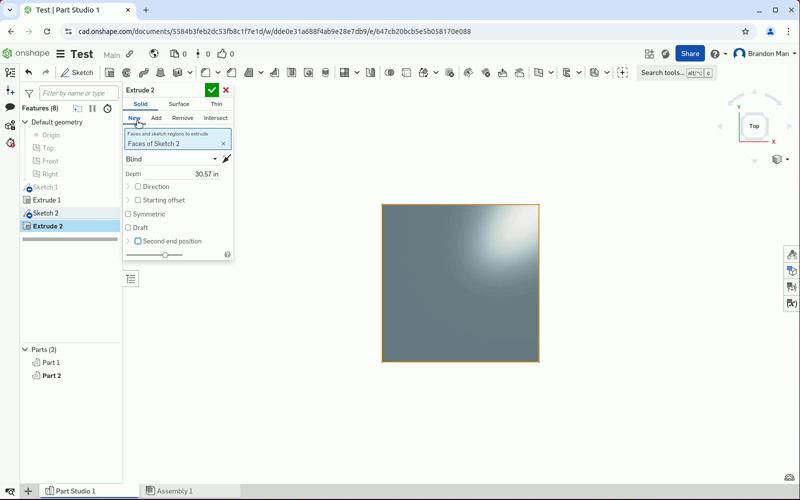
key(space)
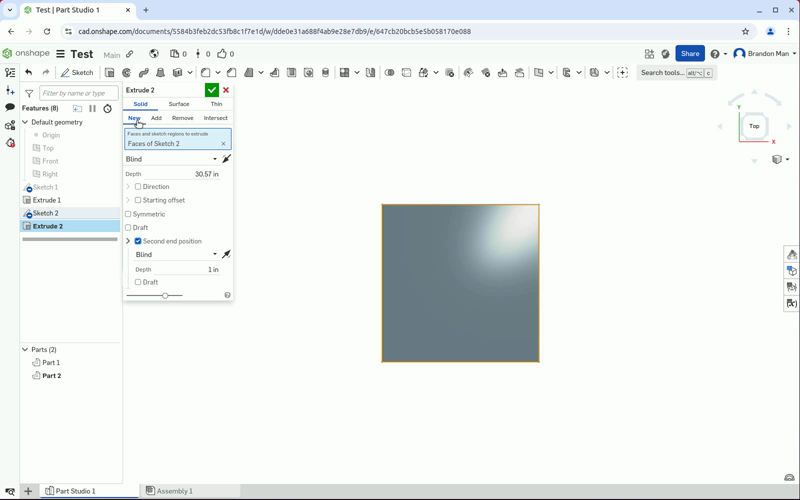
key(tab, 3)
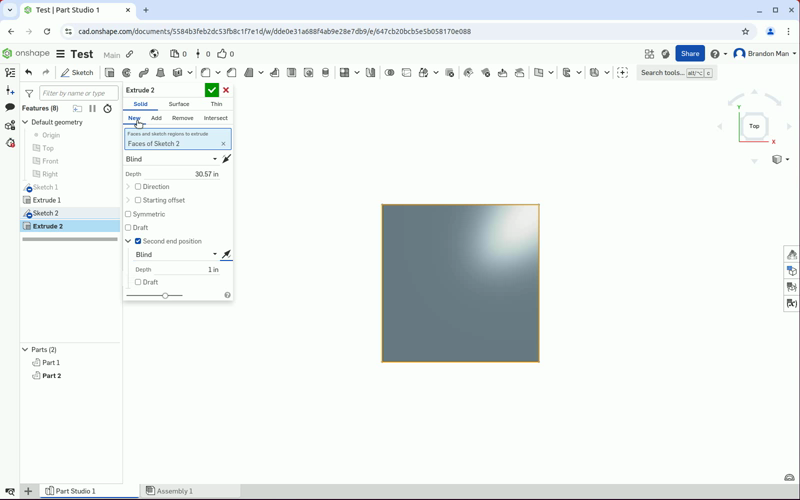
text(30.57)
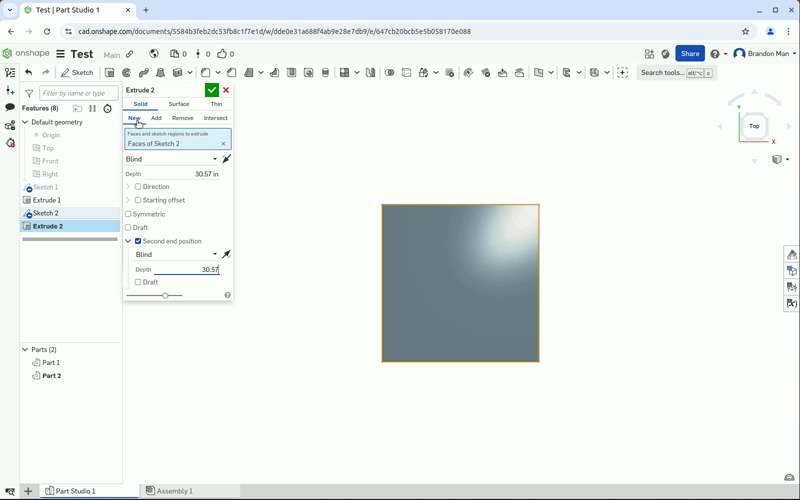
key(enter)
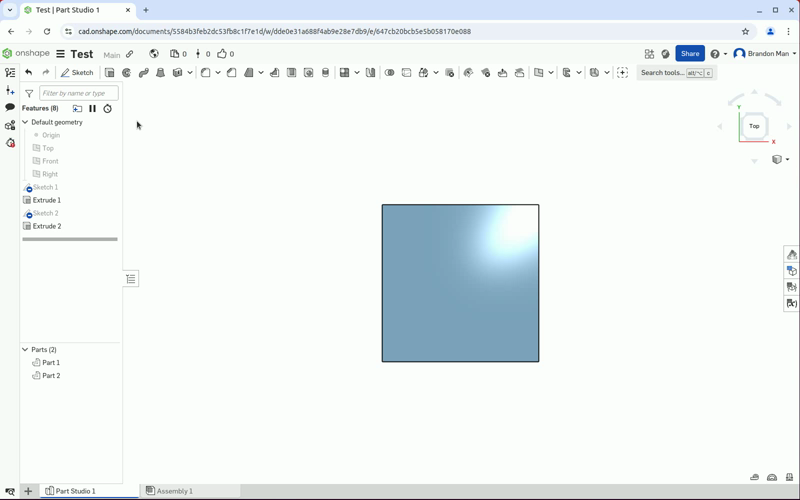
key(shift+h)
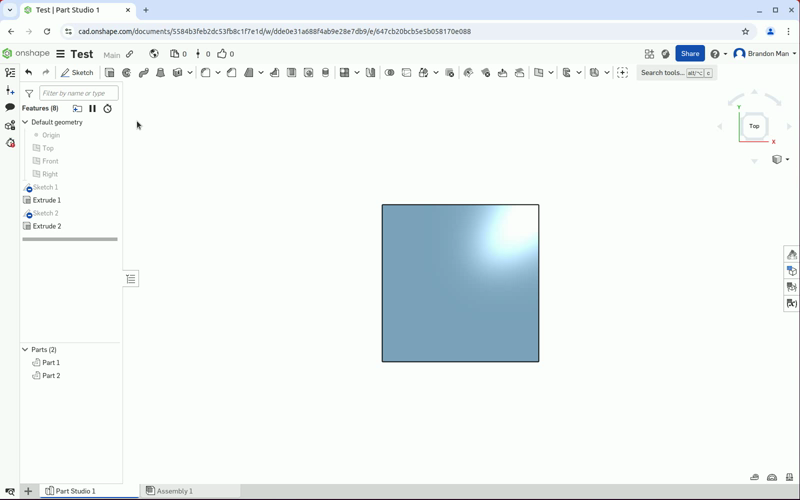
key(shift+h)
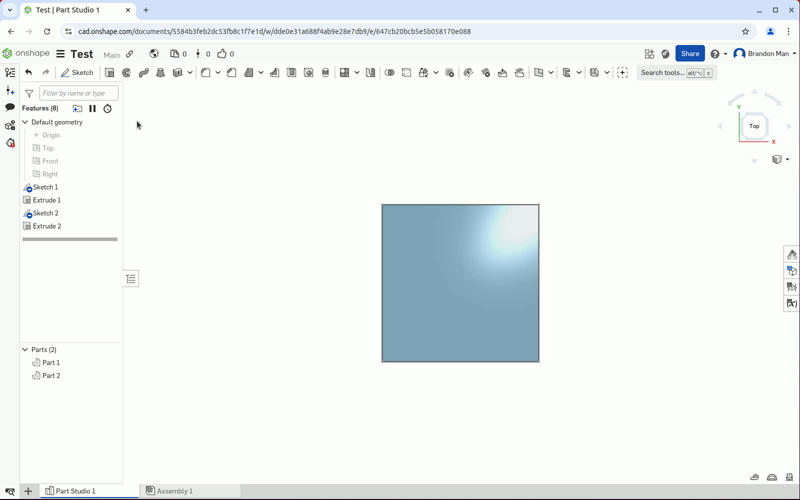
key(shift+7)
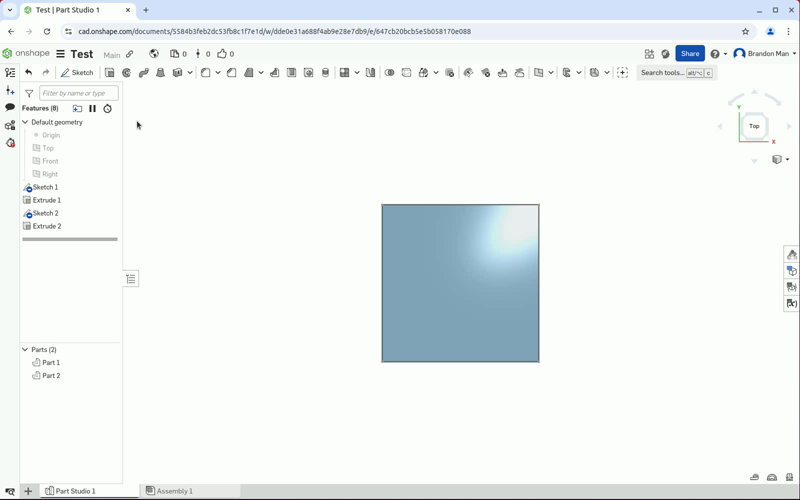
key(up, 3)
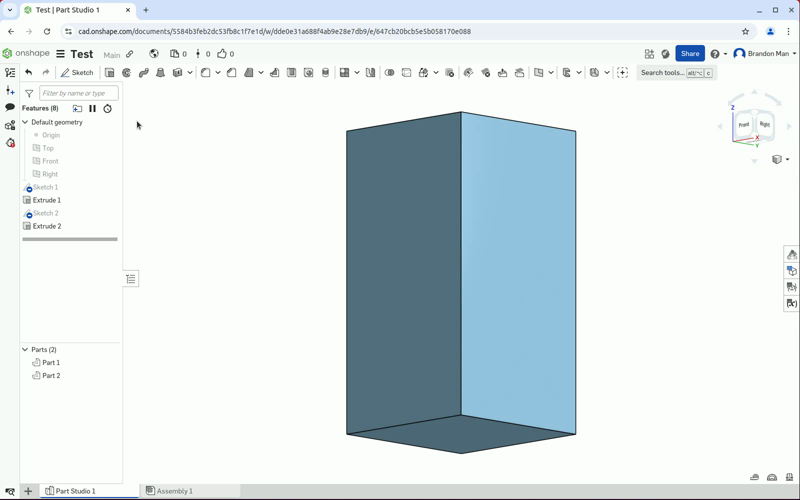
key(left, 3)
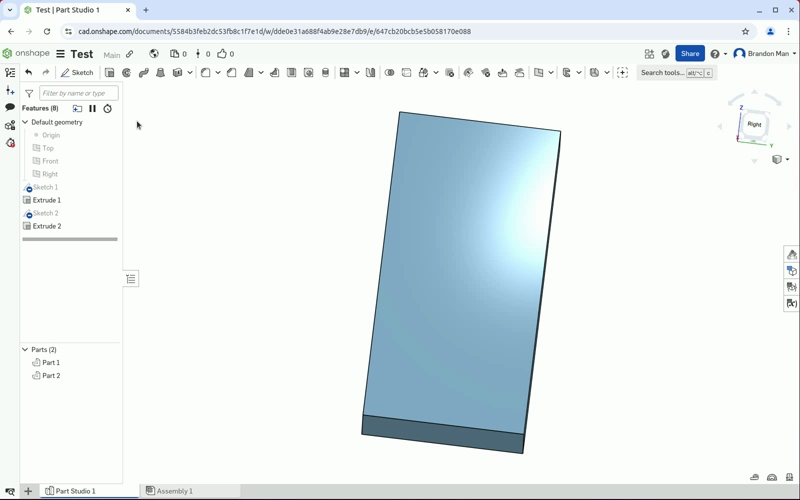
key(right, 3)
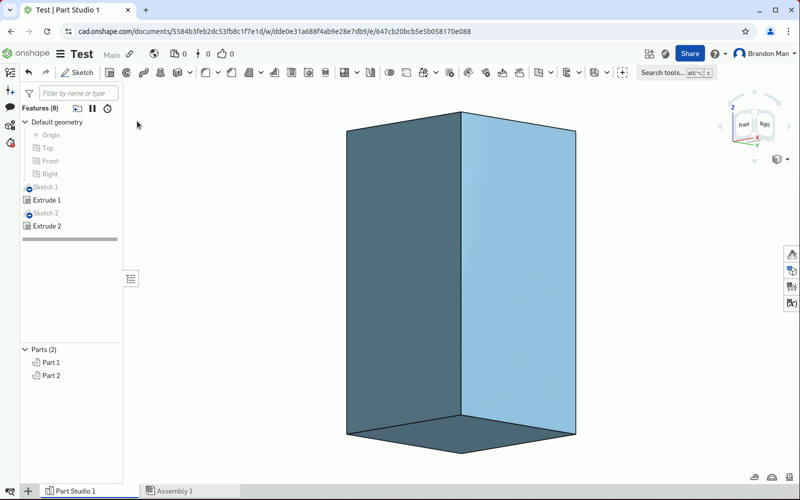
key(down, 3)
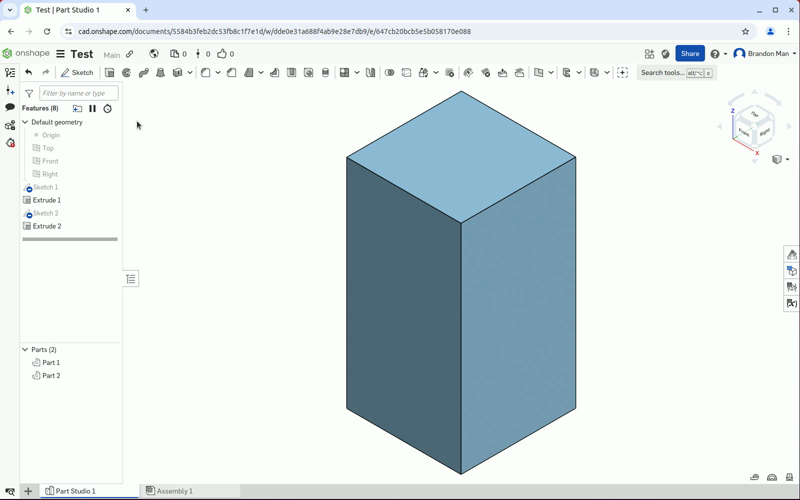
mouse_move(73, 189)
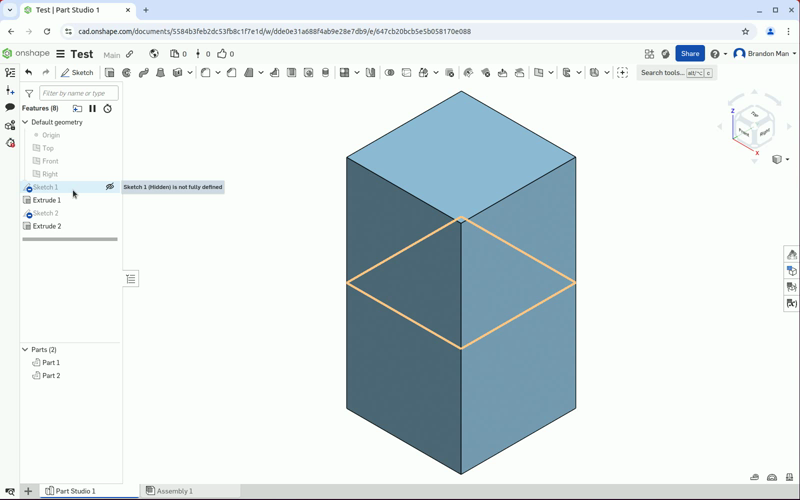
click(73, 189)